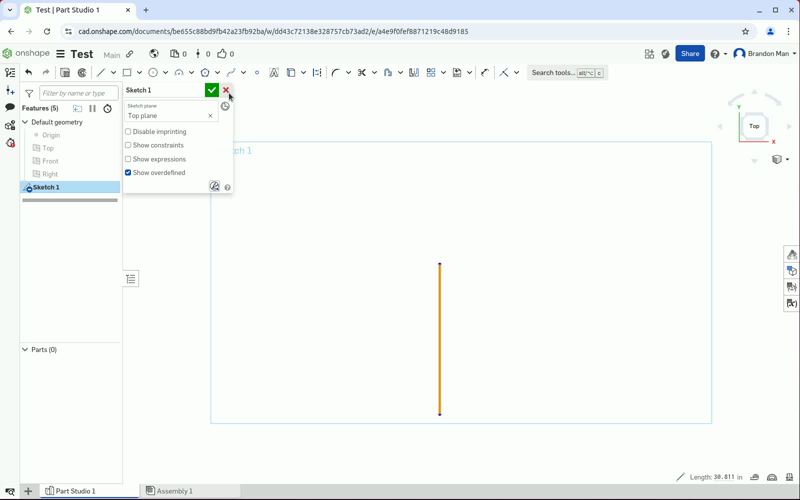
key(shift+h)
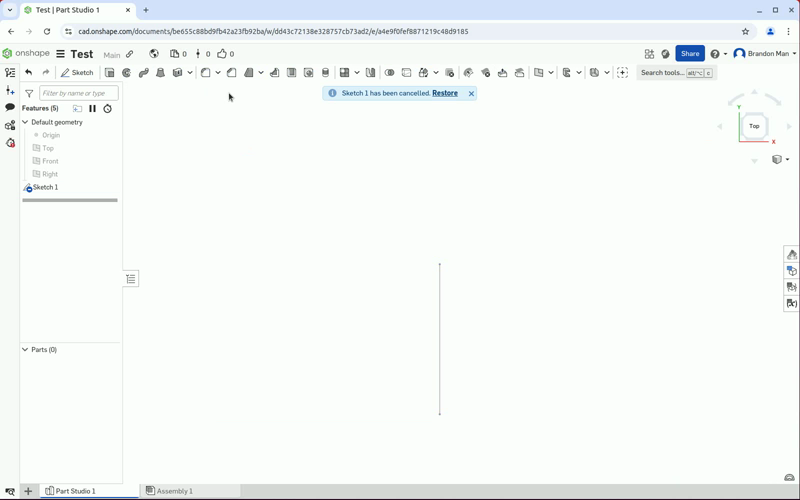
key(shift+s)
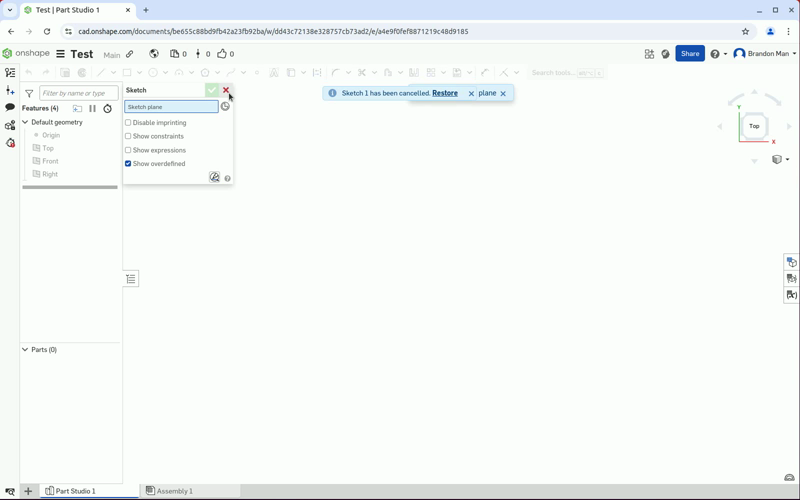
mouse_move(73, 150)
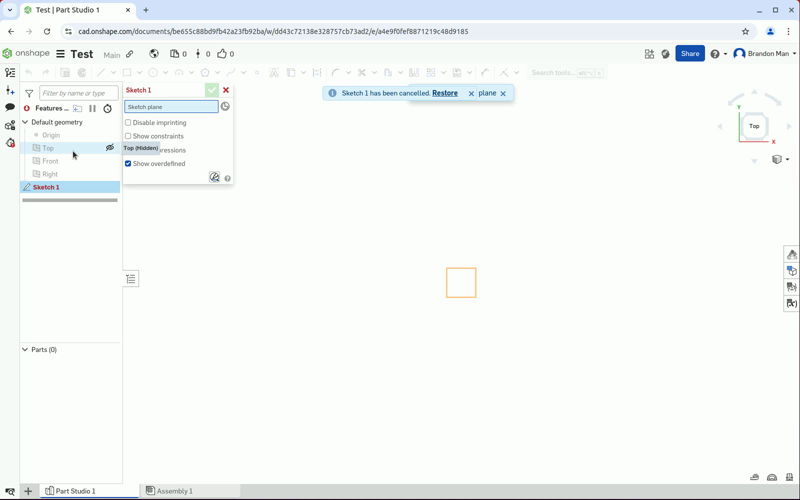
click(73, 150)
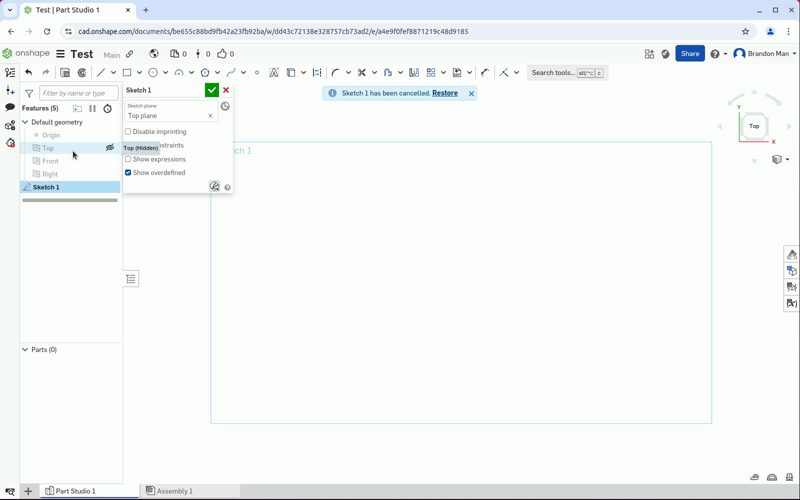
mouse_move(73, 352)
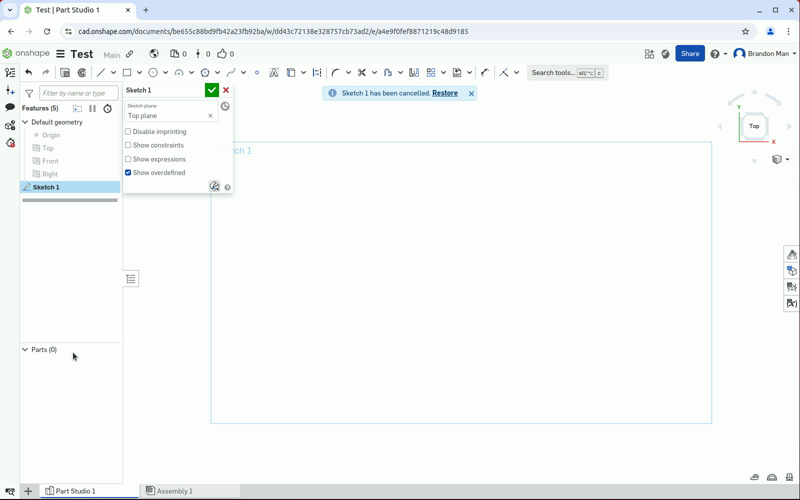
key(y)
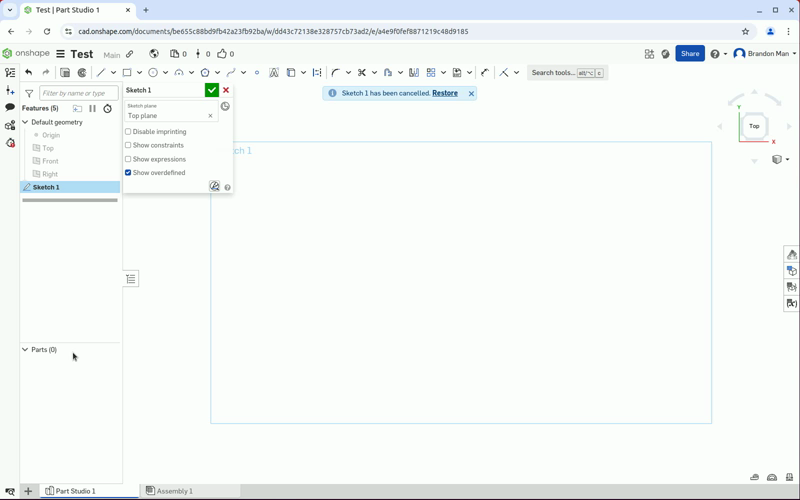
key(l)
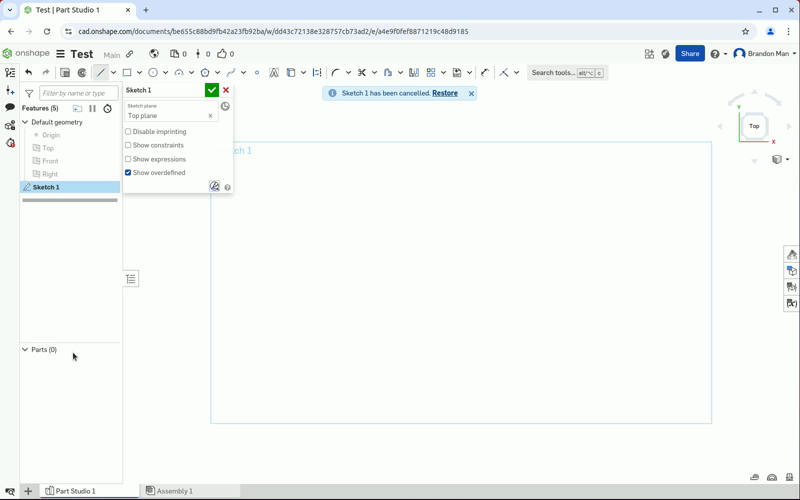
key_down(shift)
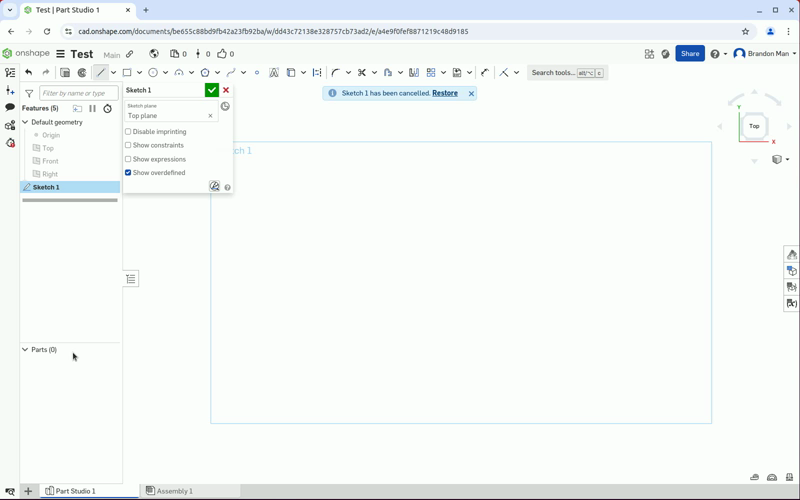
mouse_move(385, 363)
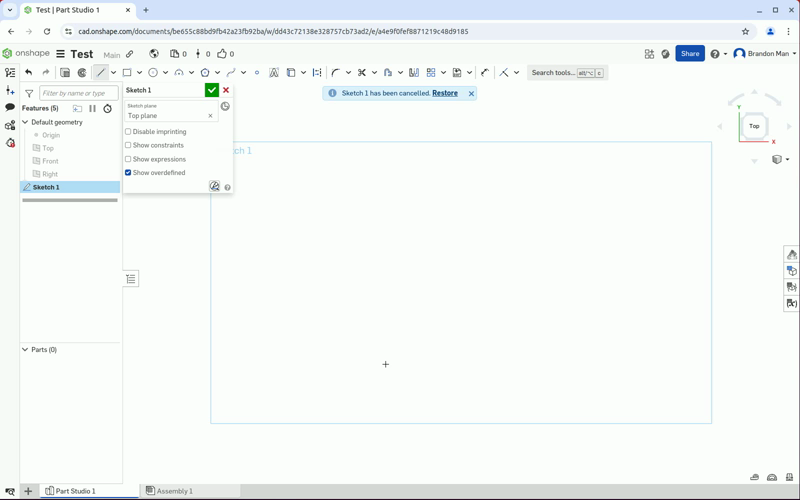
click(385, 363)
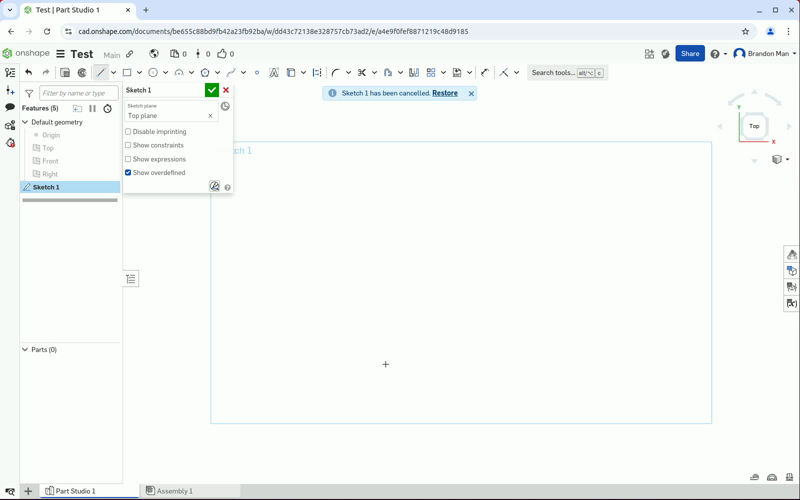
key_up(shift)
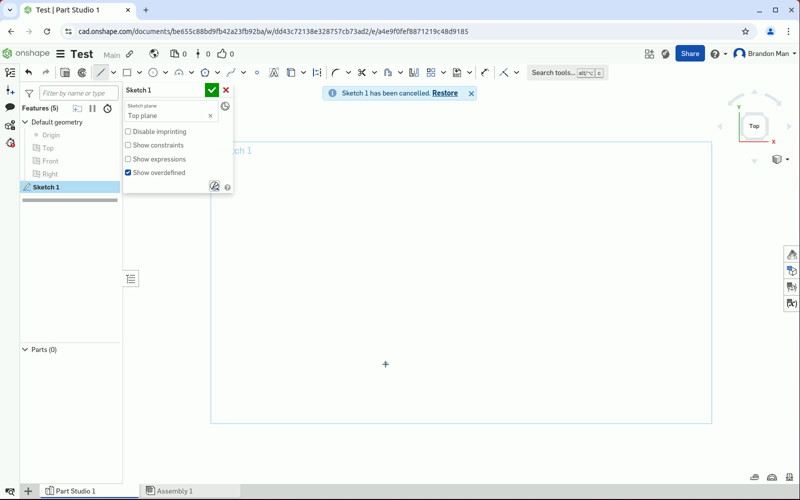
key_down(shift)
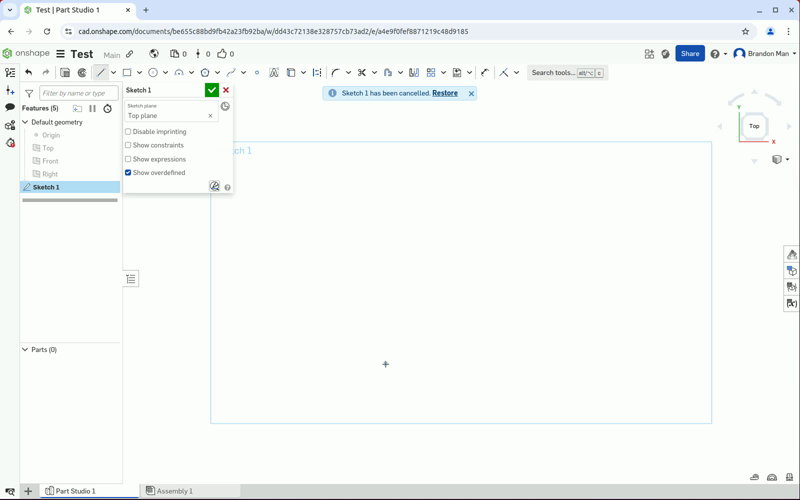
mouse_move(572, 363)
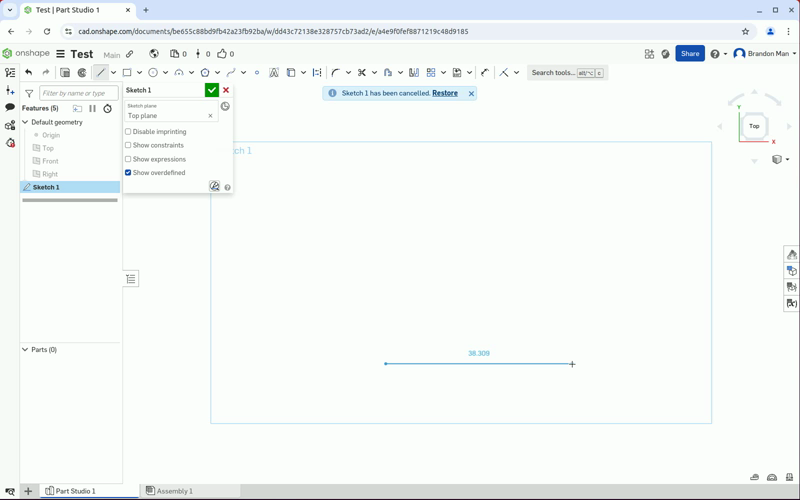
click(572, 363)
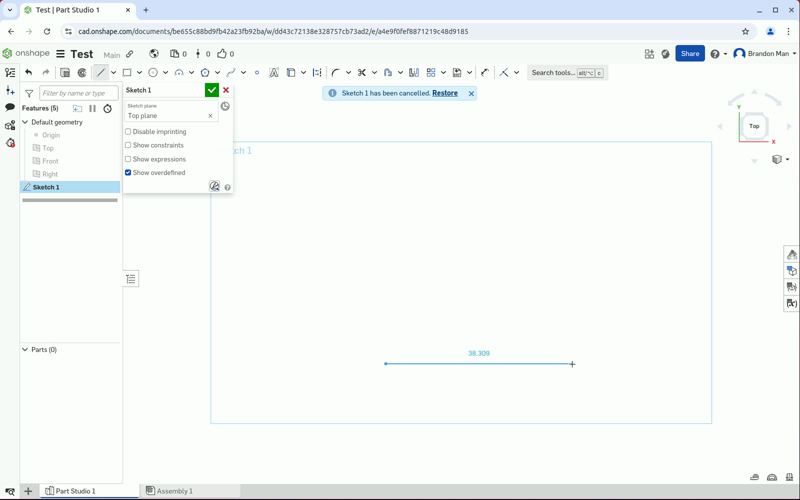
key_up(shift)
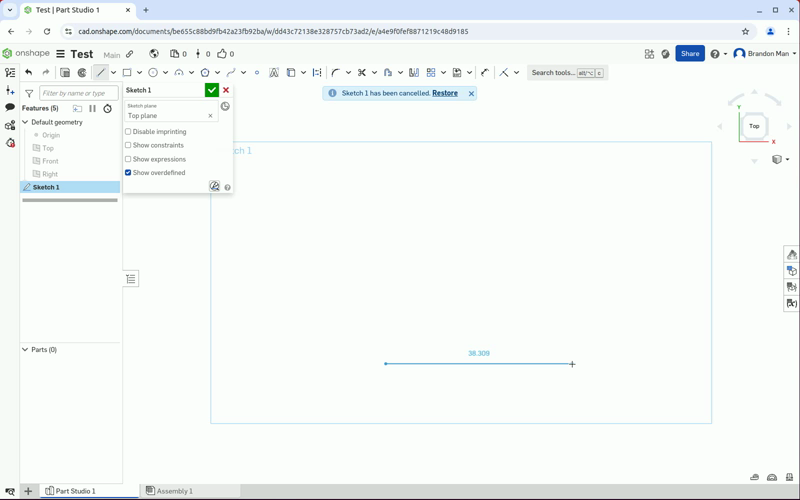
key_down(shift)
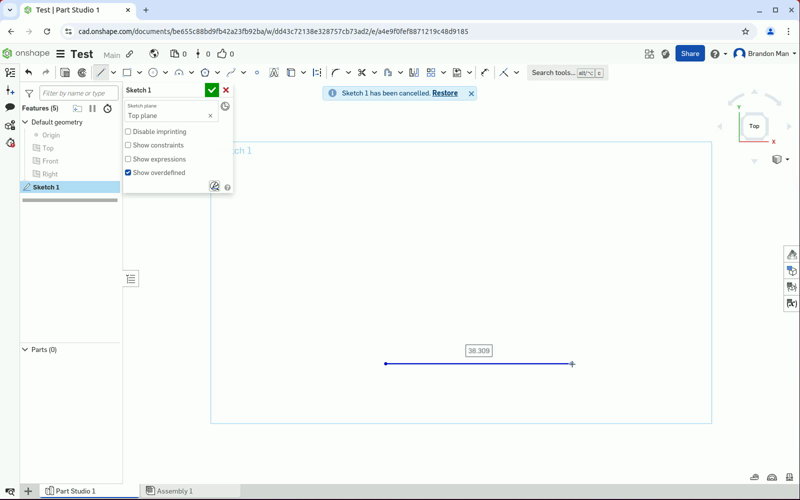
mouse_move(572, 214)
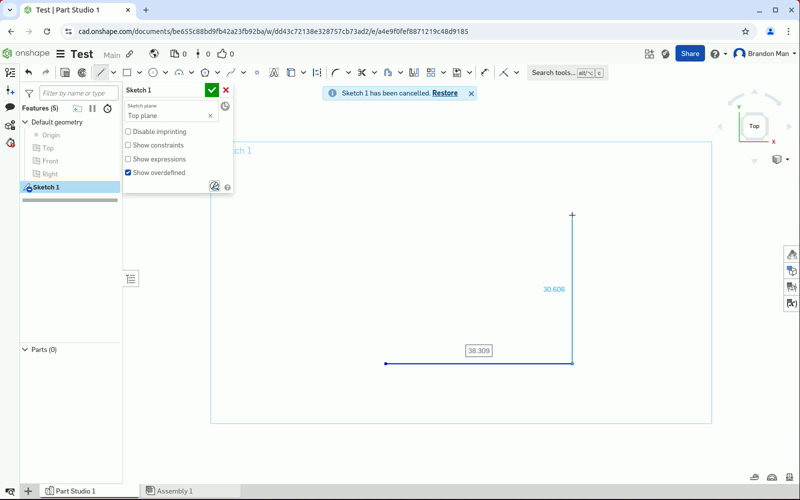
click(572, 214)
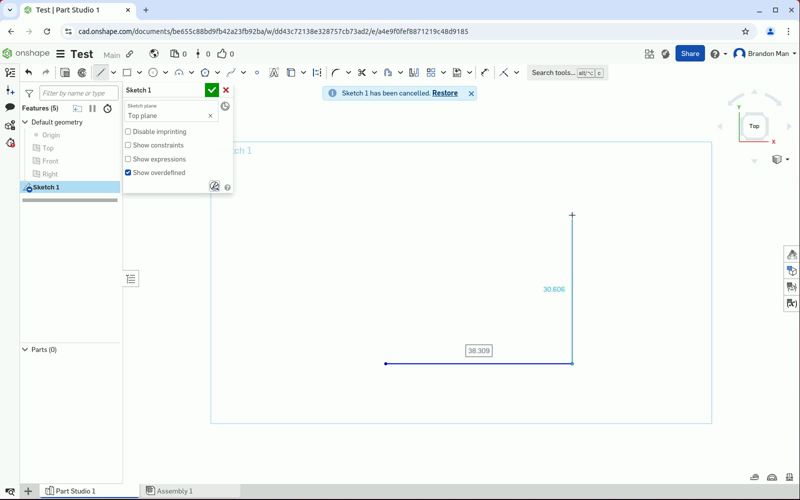
key_up(shift)
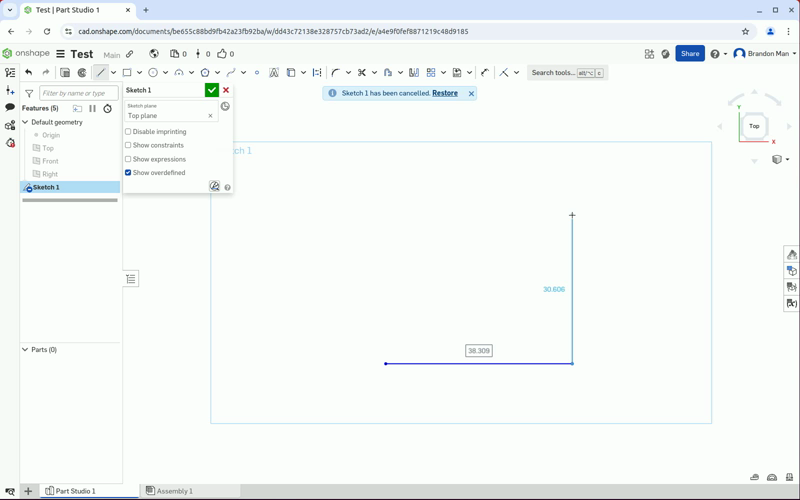
key_down(shift)
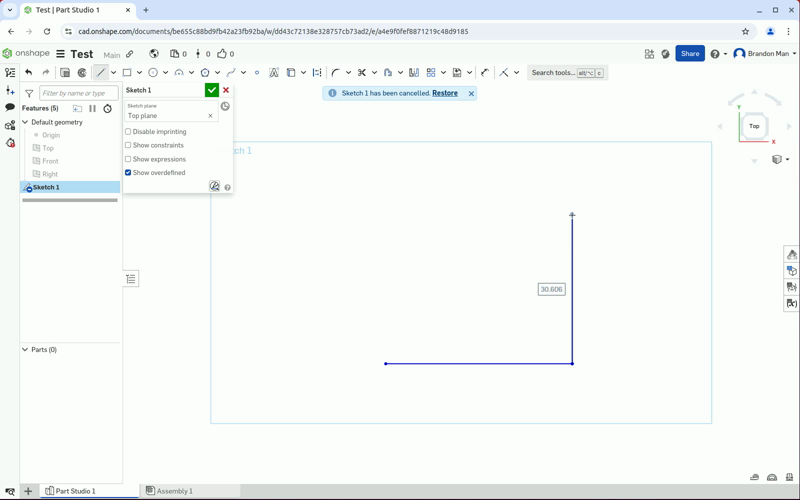
mouse_move(385, 214)
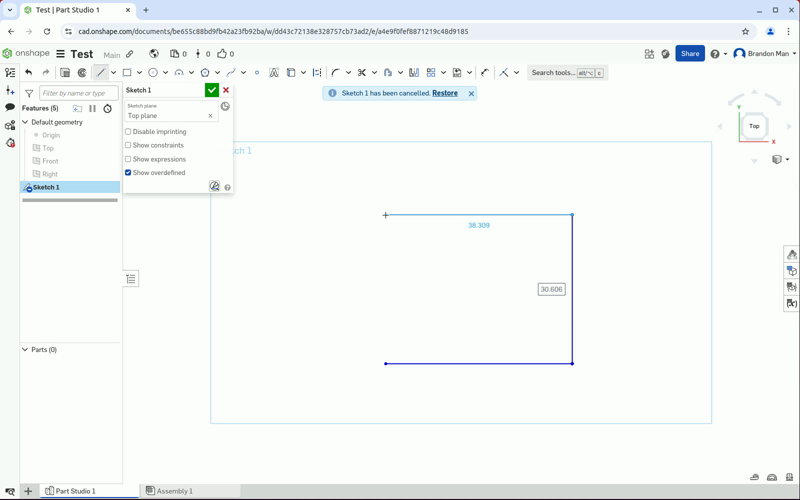
click(385, 214)
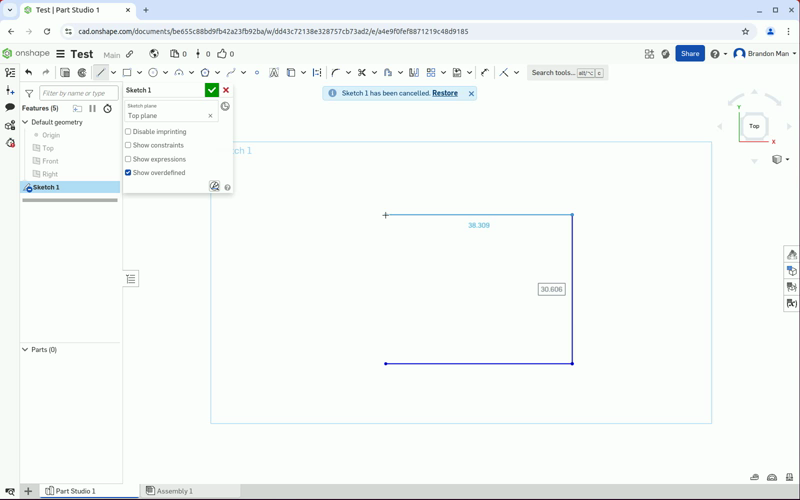
key_up(shift)
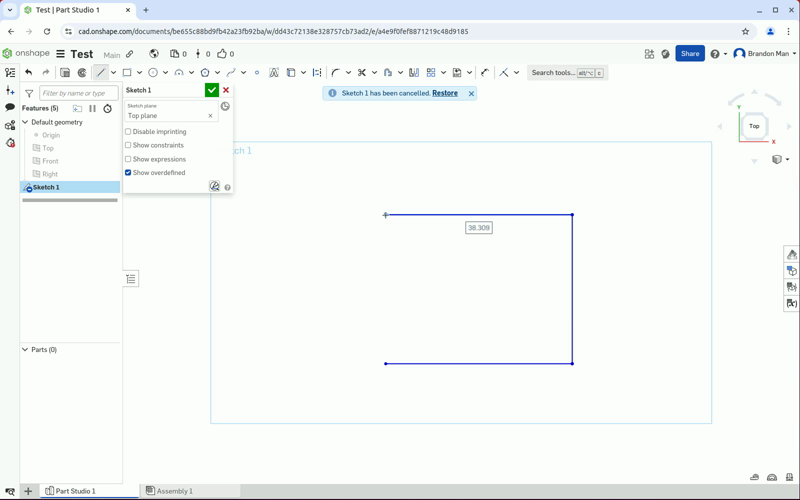
key_down(shift)
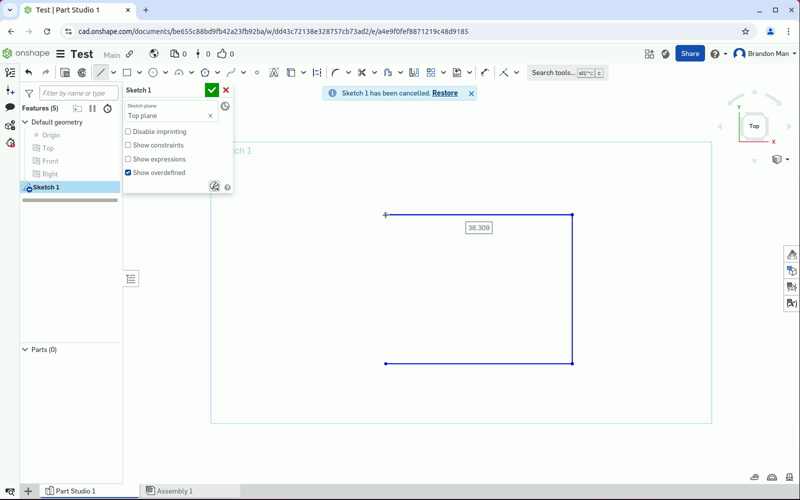
mouse_move(385, 363)
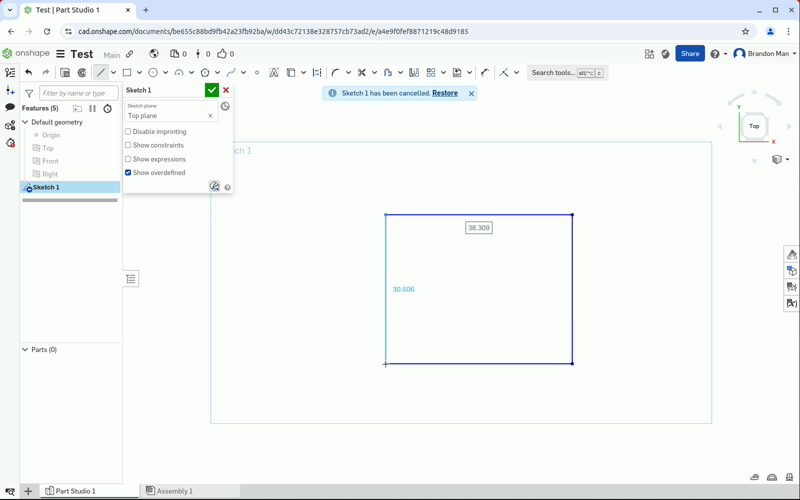
key_up(shift)
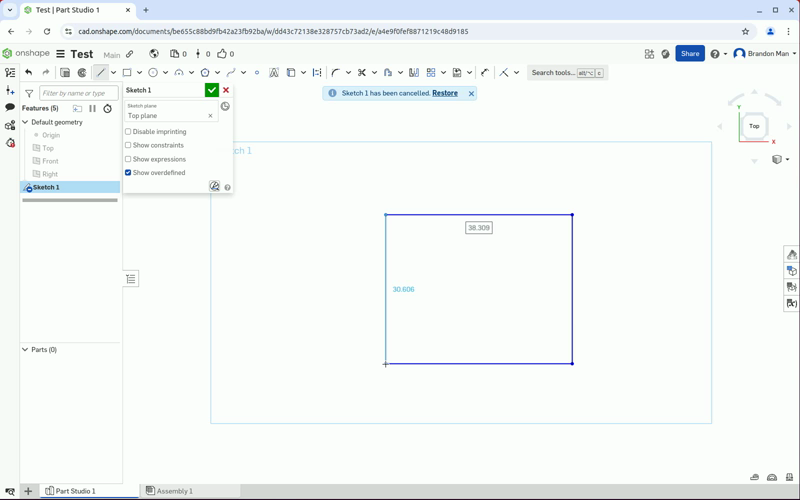
click(385, 363)
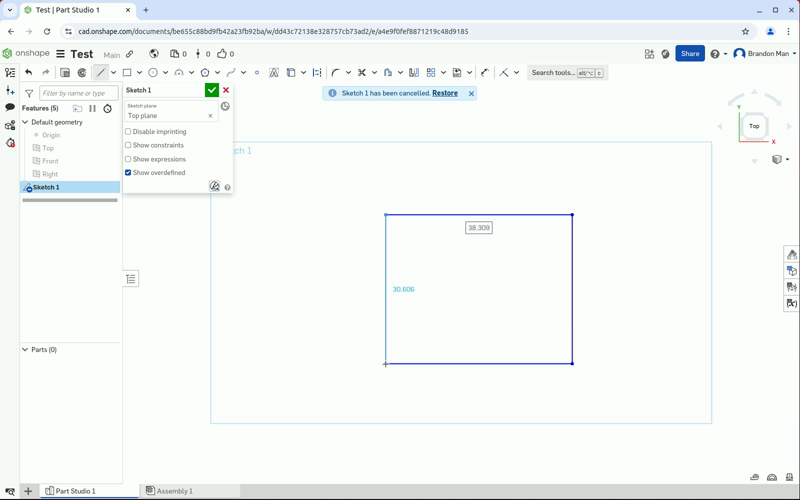
key(esc)
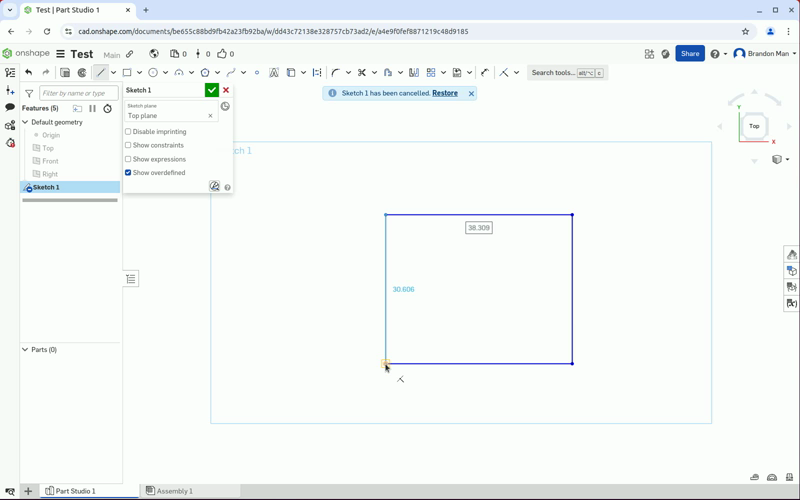
mouse_move(445, 238)
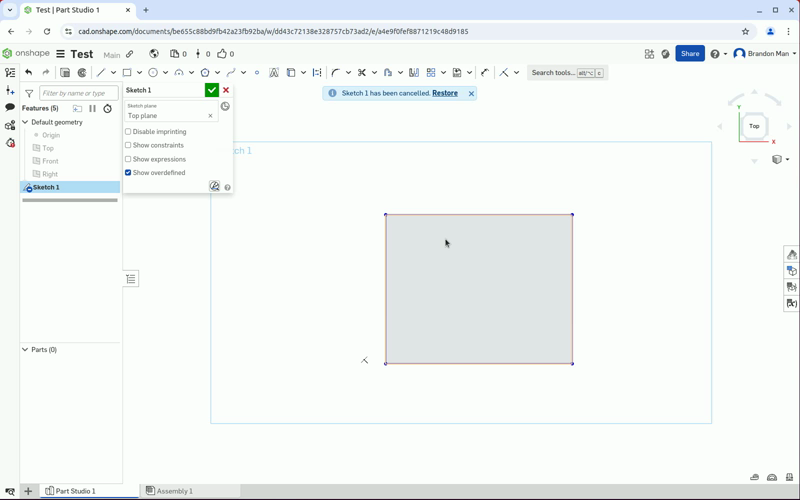
click(445, 238)
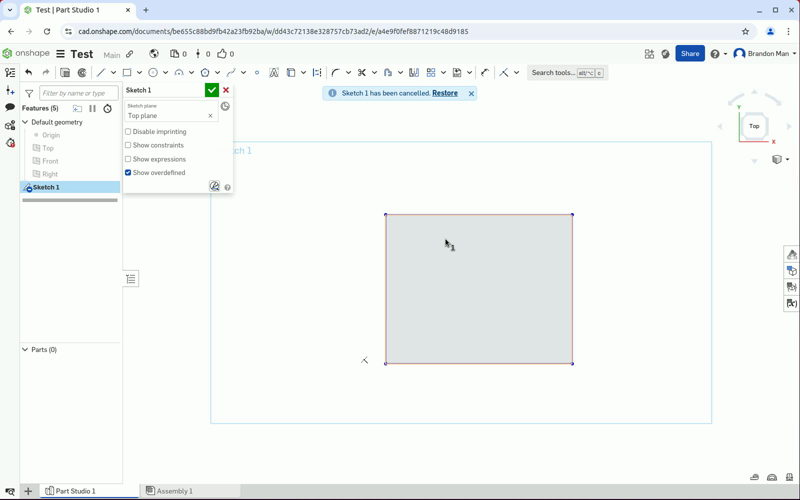
mouse_move(73, 352)
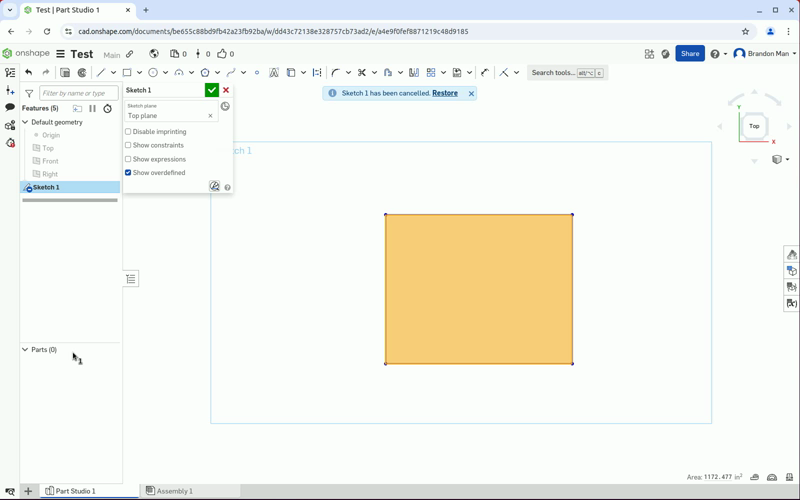
key(shift+y)
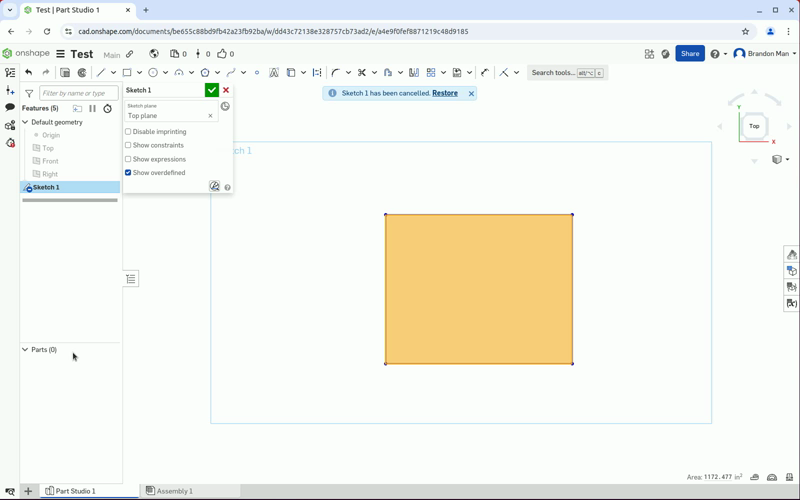
key(shift+e)
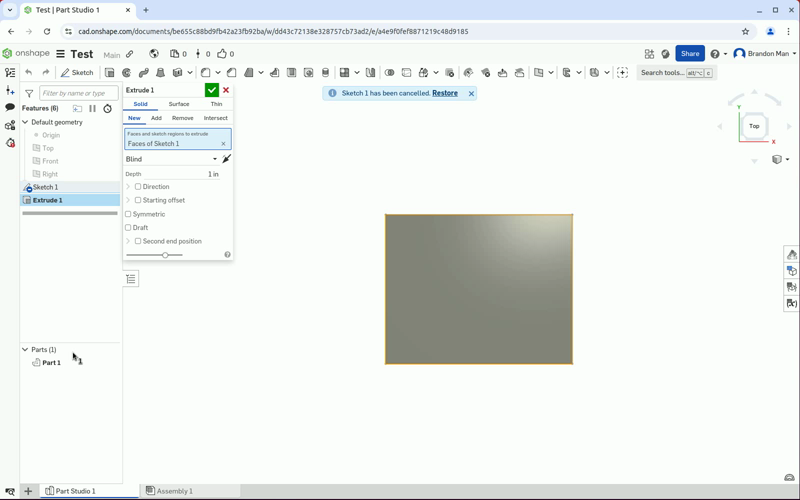
mouse_move(143, 106)
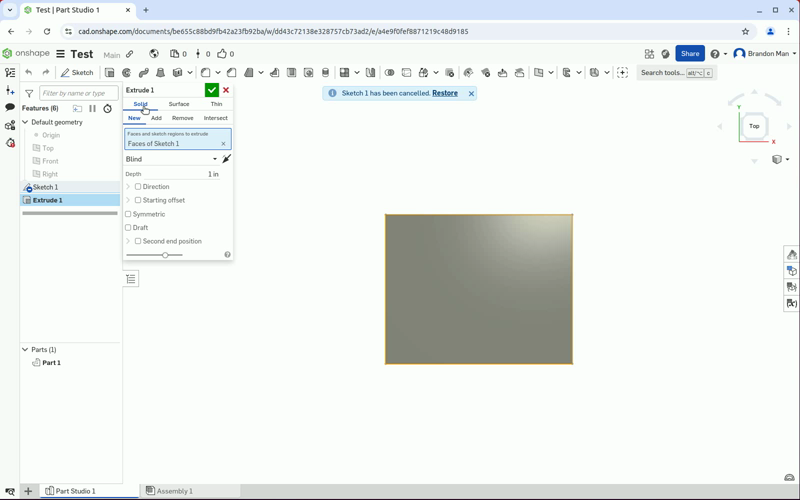
click(143, 106)
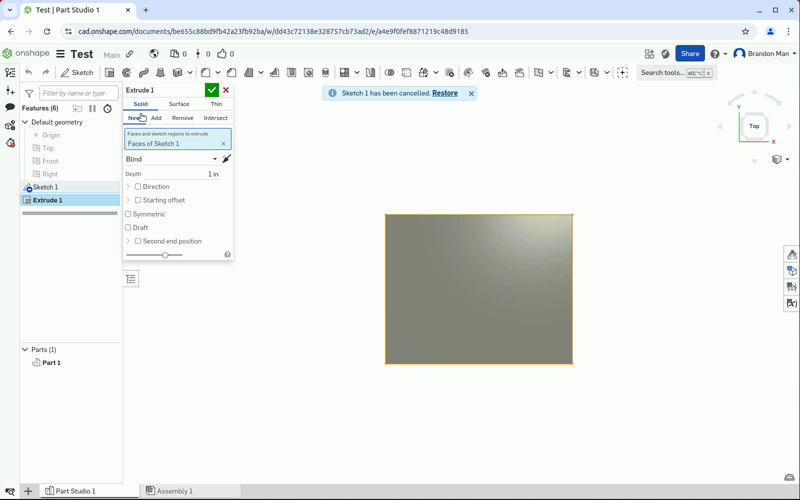
mouse_move(137, 120)
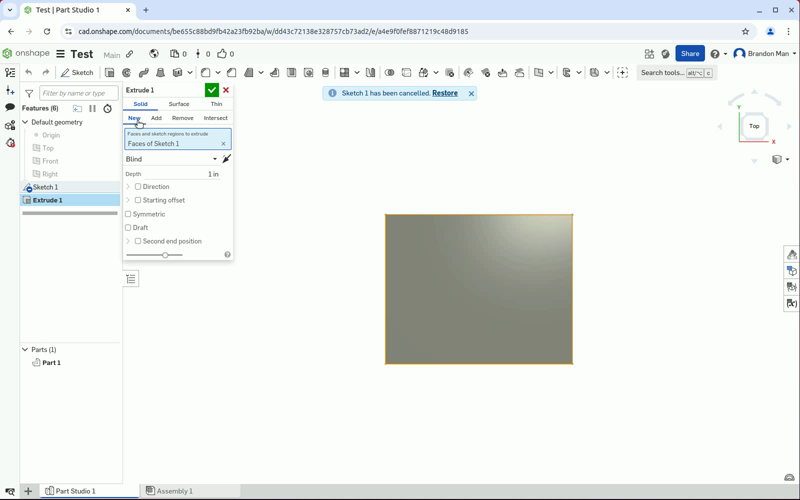
click(137, 120)
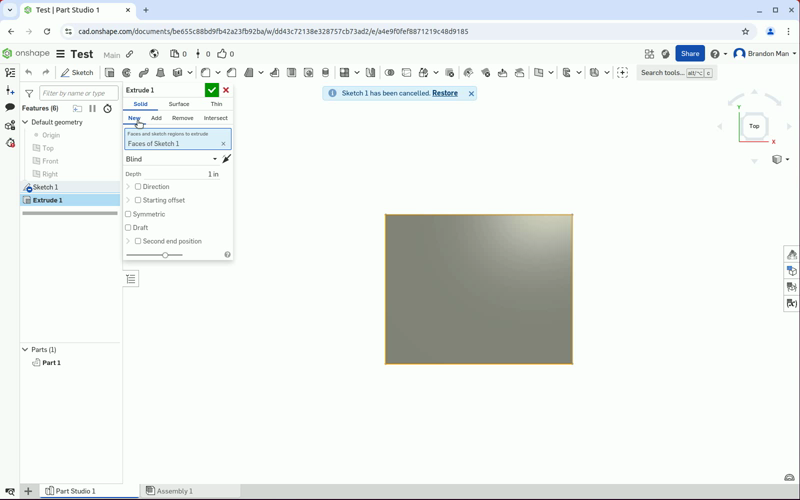
key(tab, 4)
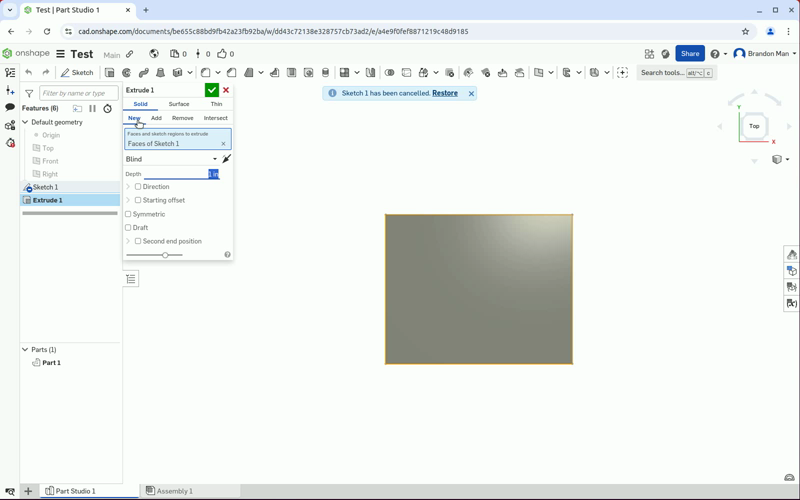
text(11.554)
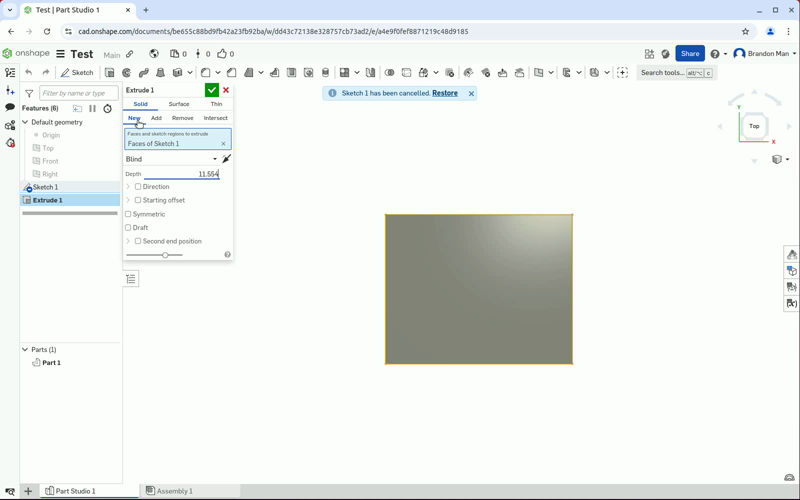
key(enter)
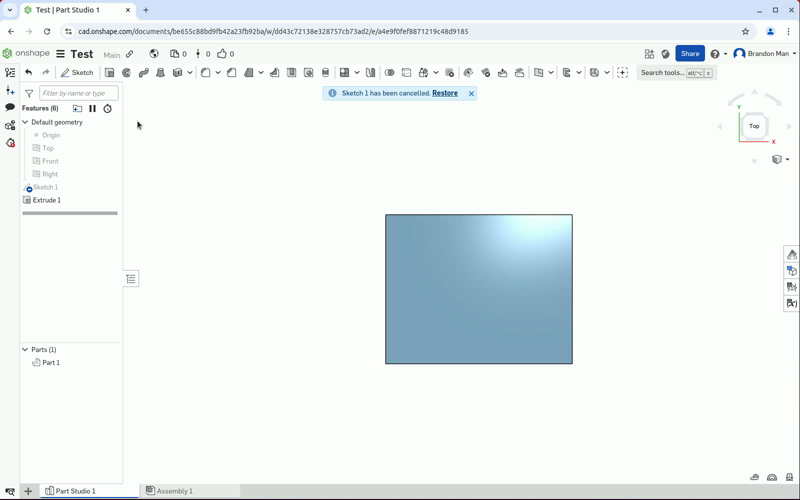
key(shift+h)
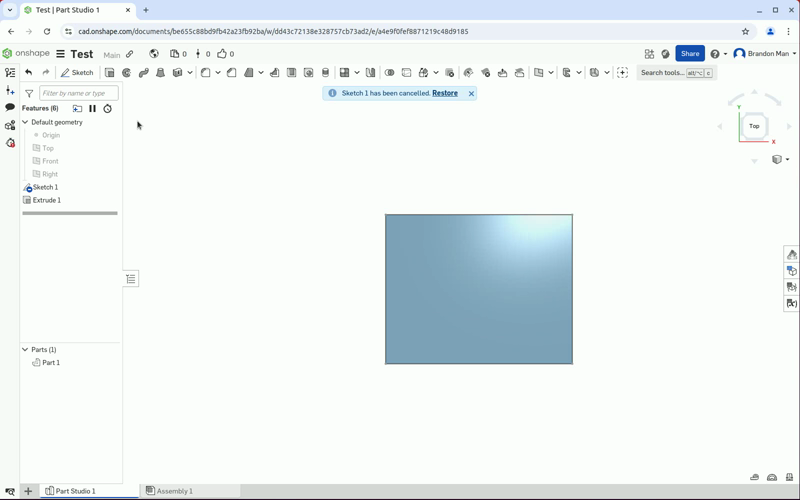
key(shift+h)
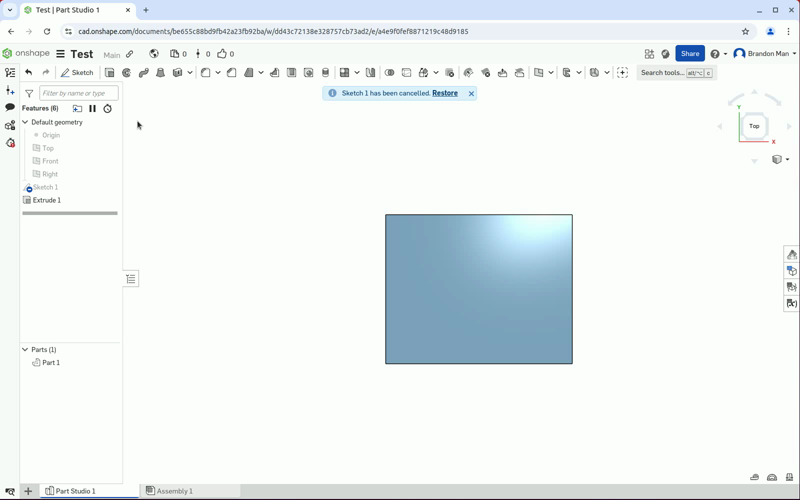
mouse_move(73, 189)
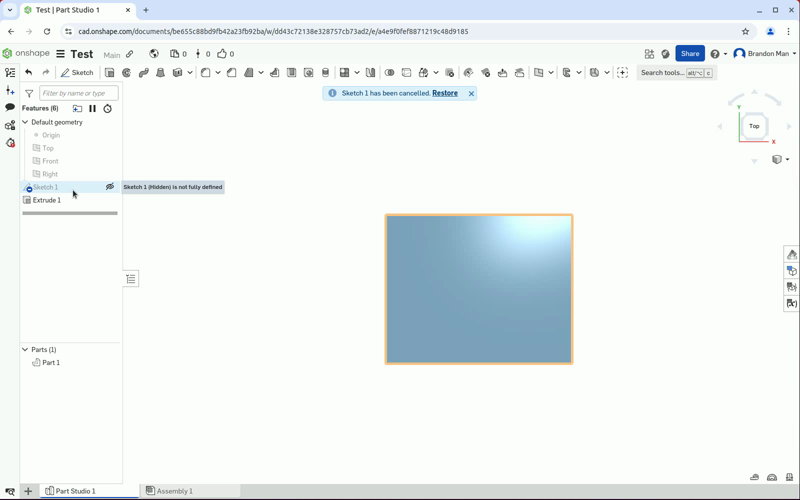
click(73, 189)
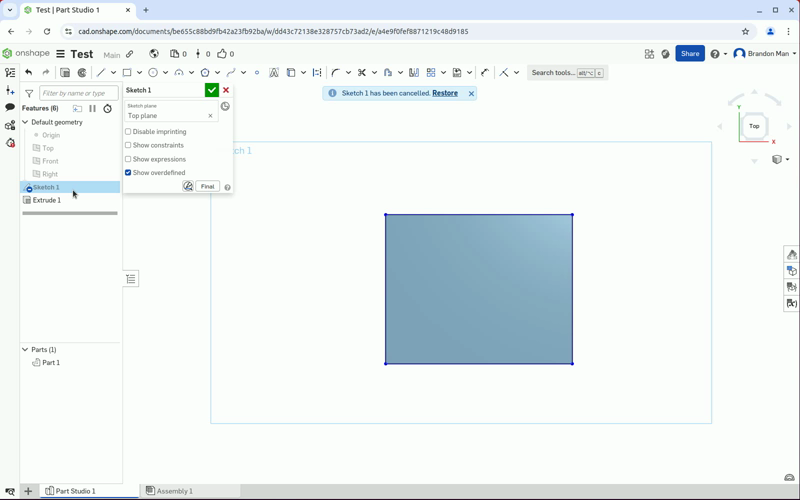
mouse_move(229, 92)
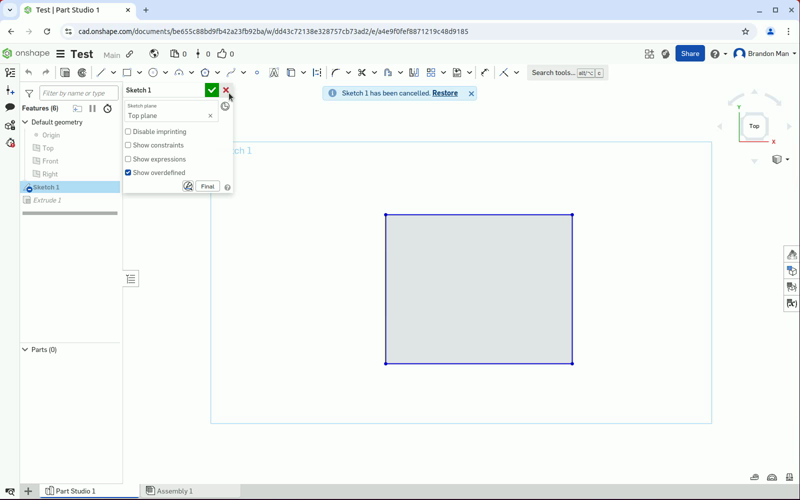
click(229, 92)
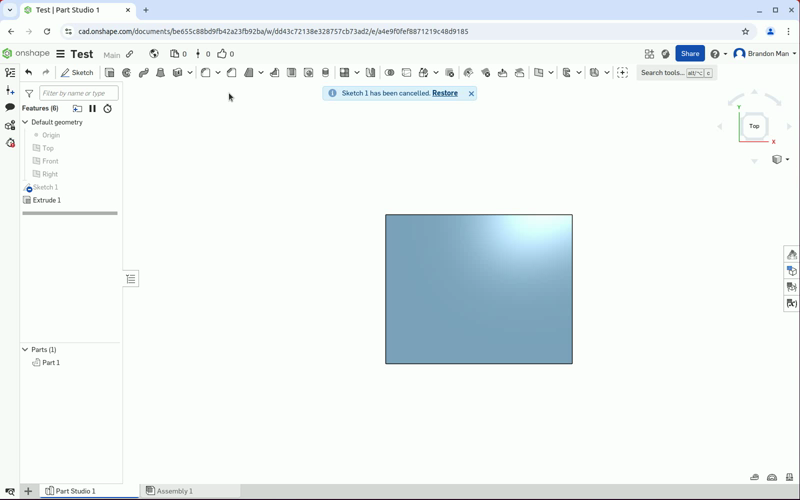
mouse_move(541, 75)
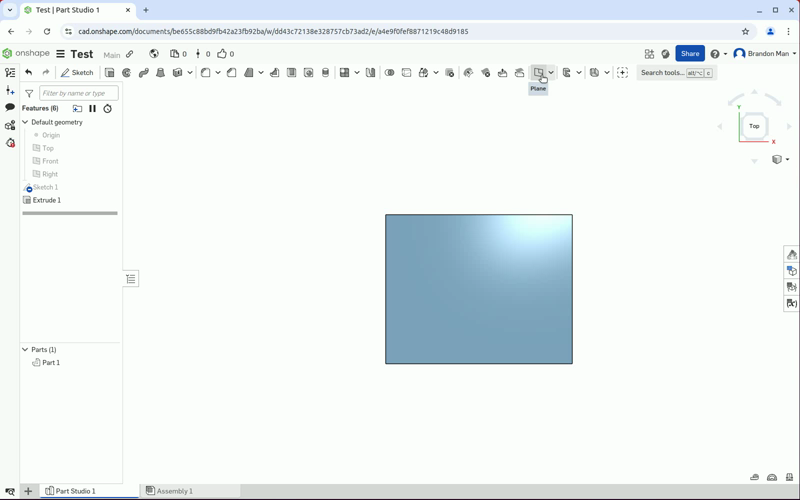
click(541, 75)
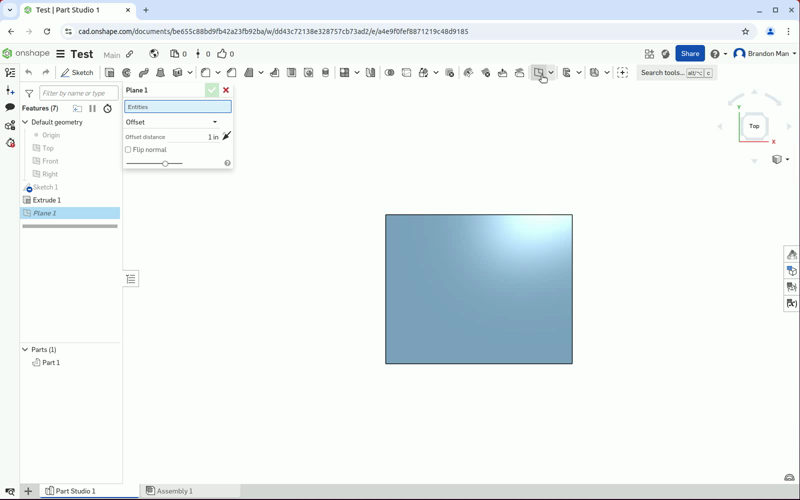
mouse_move(73, 150)
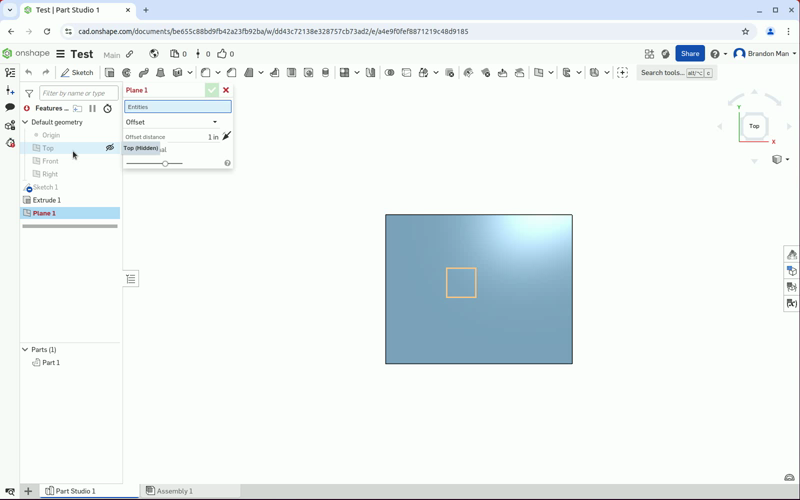
click(73, 150)
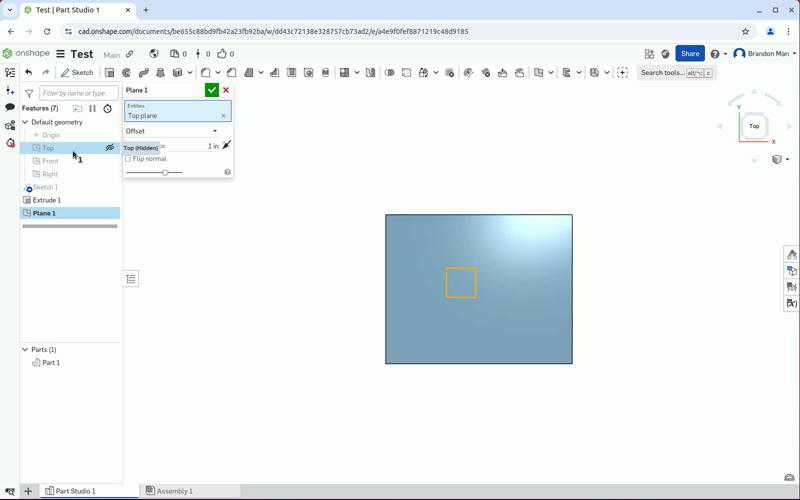
key(tab, 2)
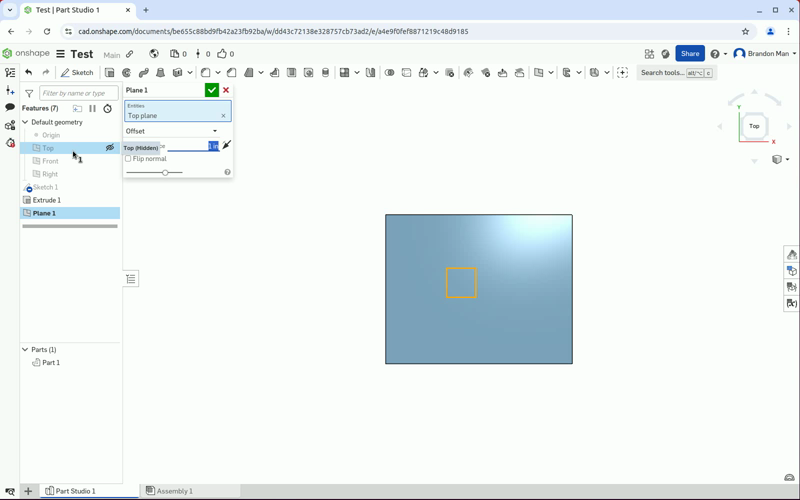
text(11.554)
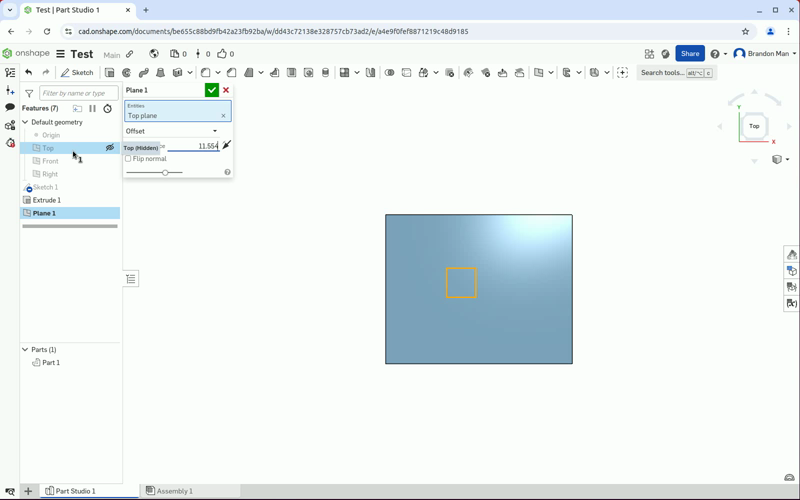
key(enter, 2)
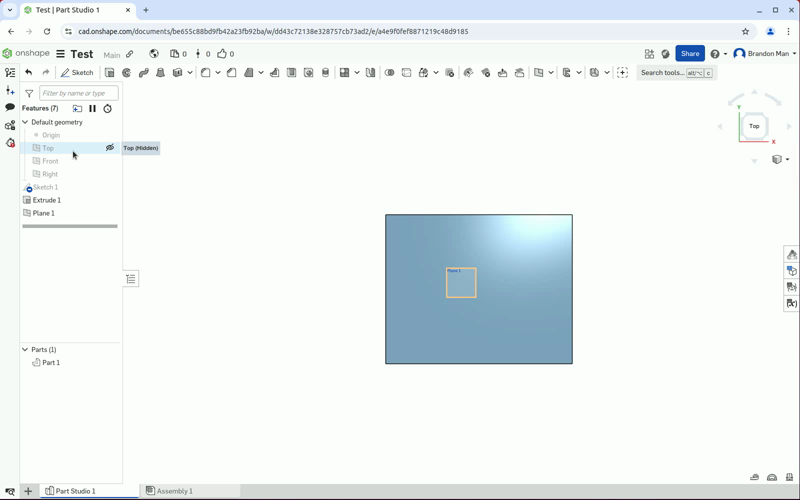
key(shift+s)
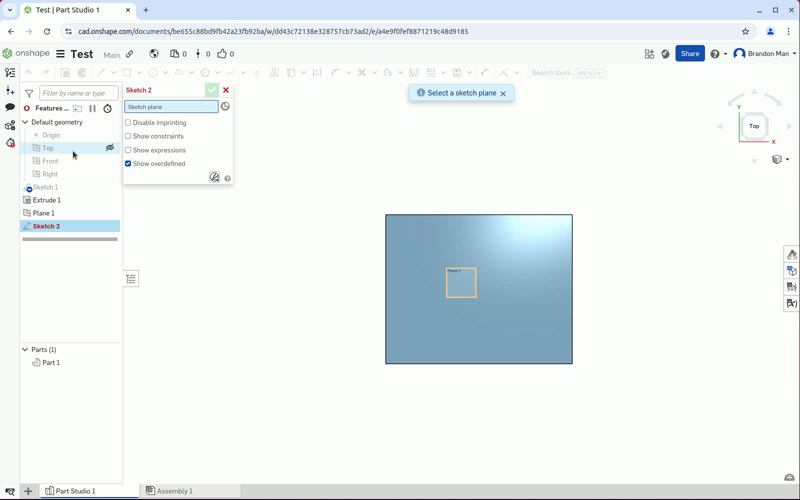
mouse_move(73, 215)
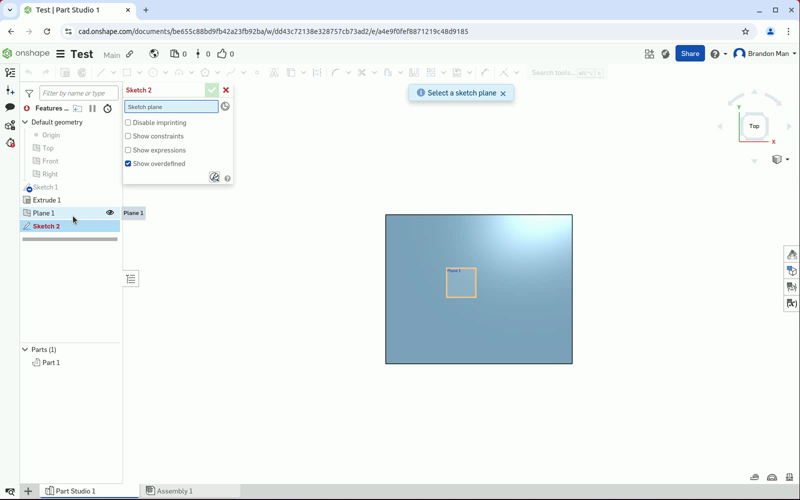
click(73, 215)
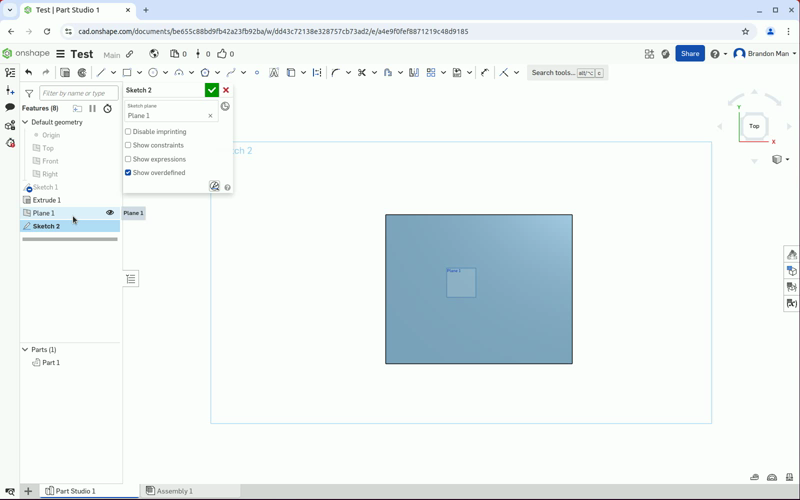
mouse_move(73, 352)
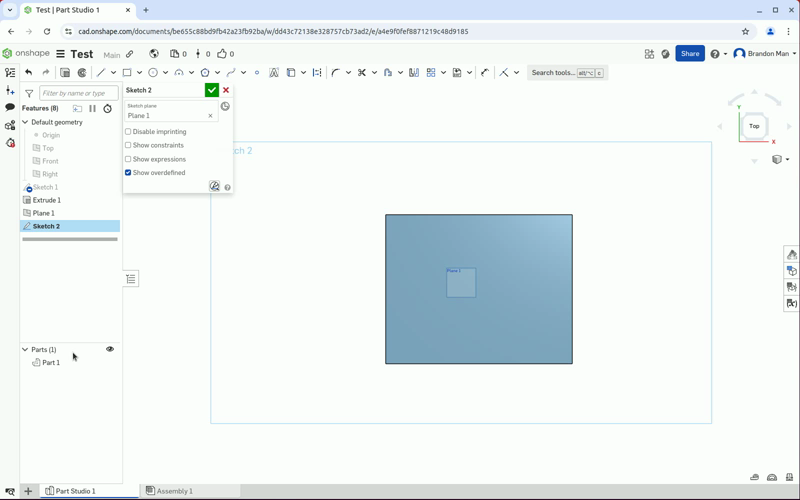
key(y)
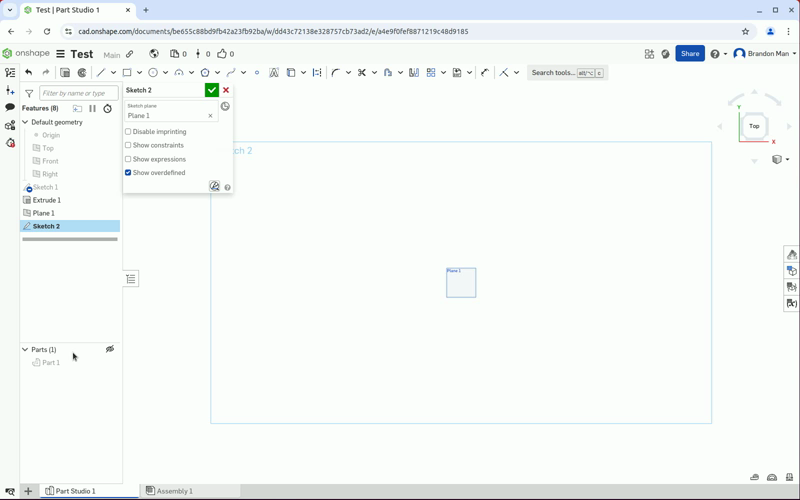
key(c)
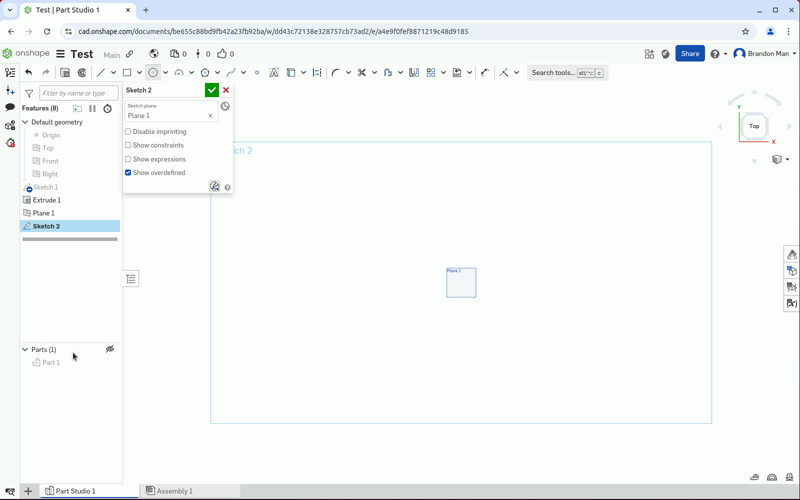
key_down(shift)
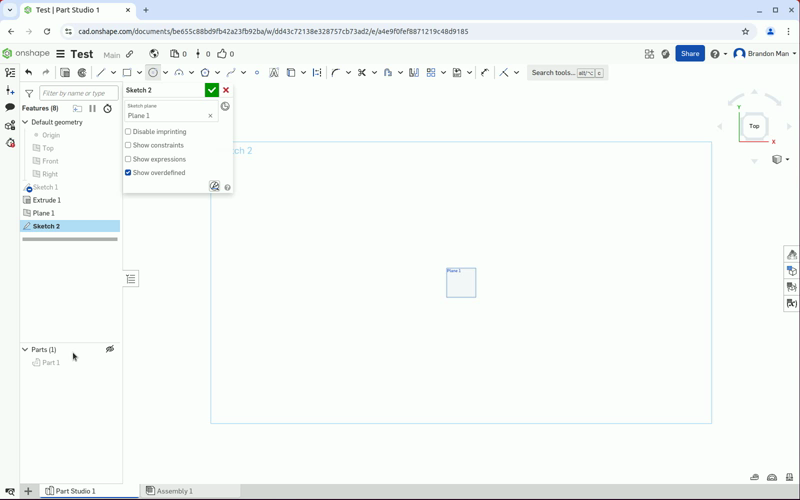
mouse_move(449, 273)
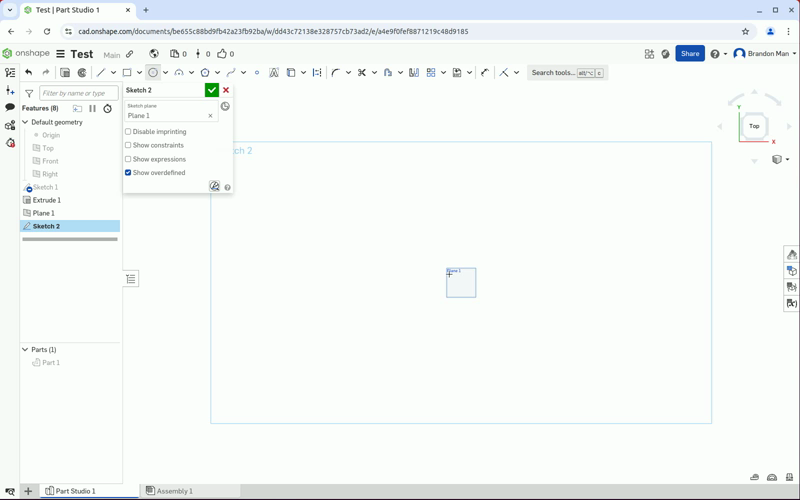
click(449, 273)
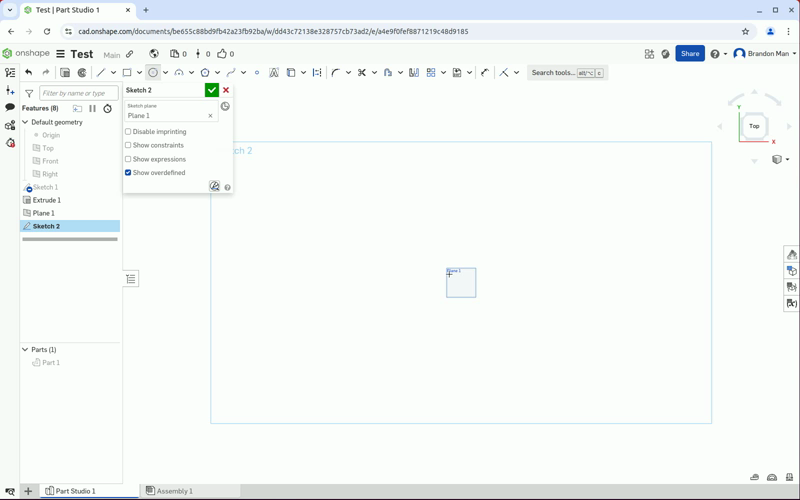
key_up(shift)
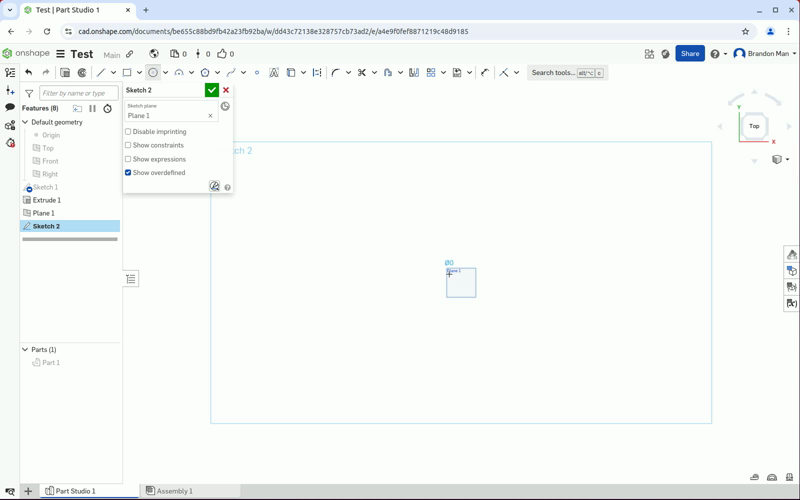
mouse_move(478, 273)
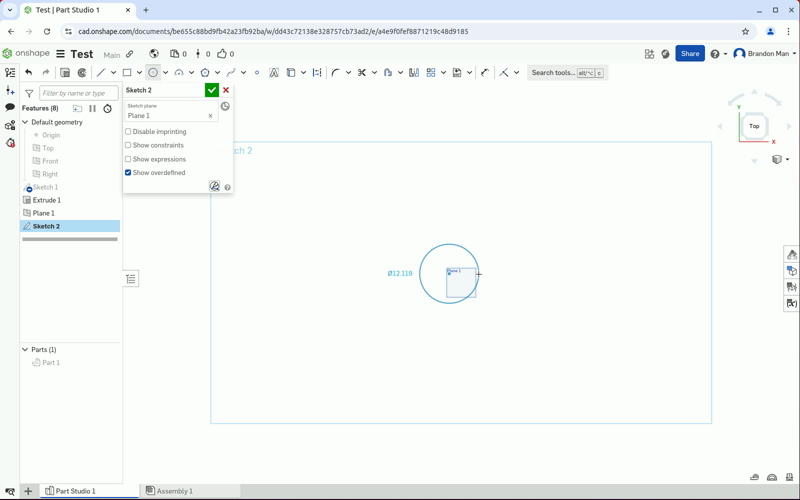
click(478, 273)
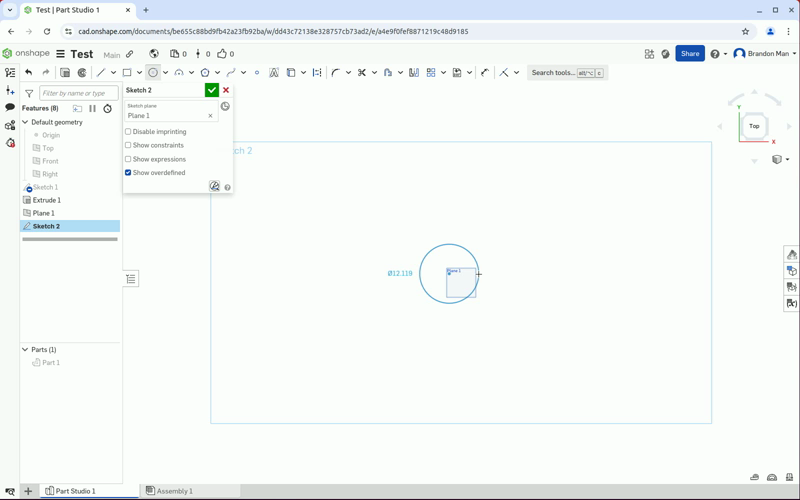
key(esc)
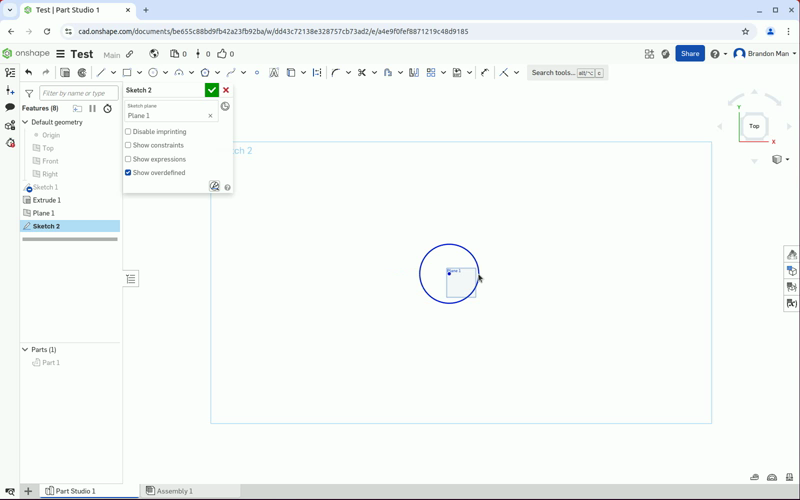
mouse_move(449, 255)
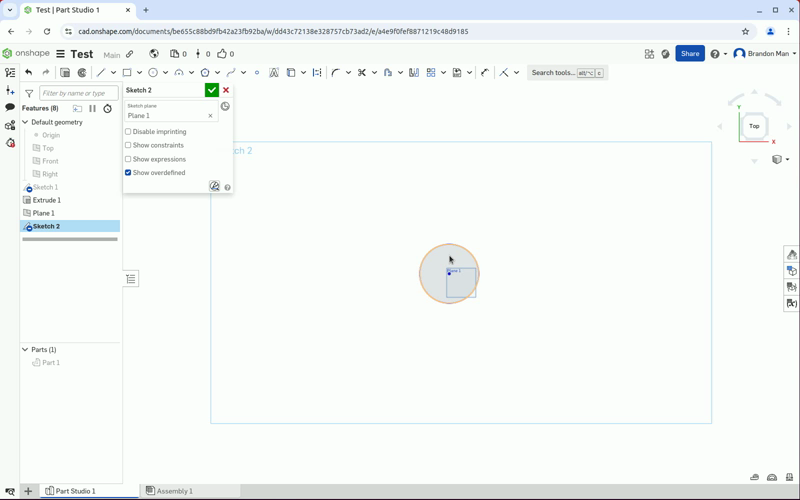
click(449, 255)
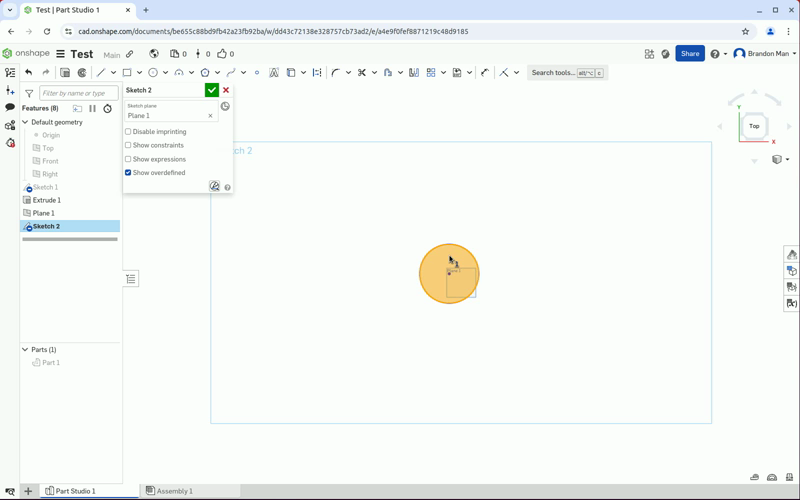
mouse_move(73, 352)
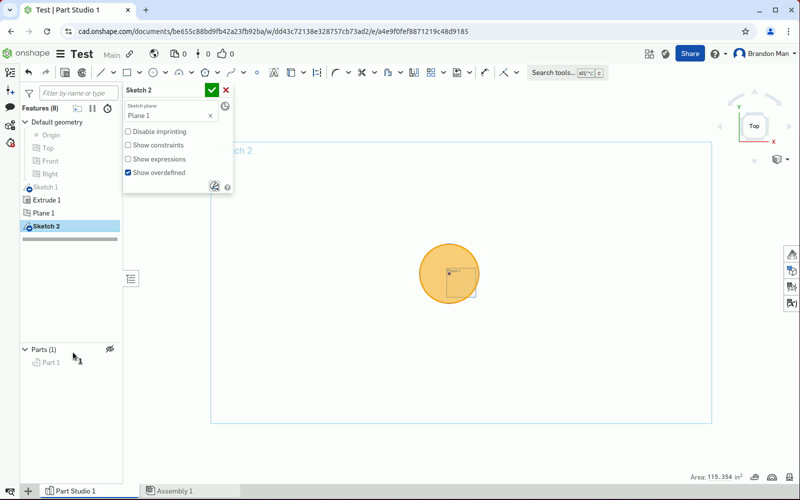
key(shift+y)
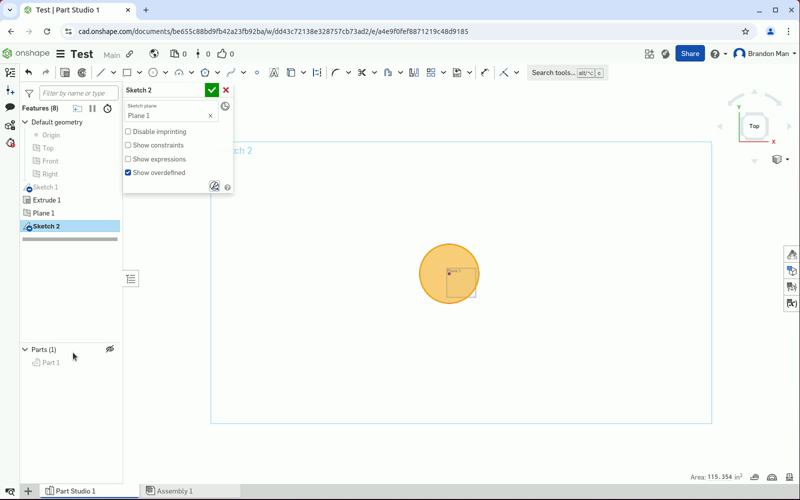
key(shift+e)
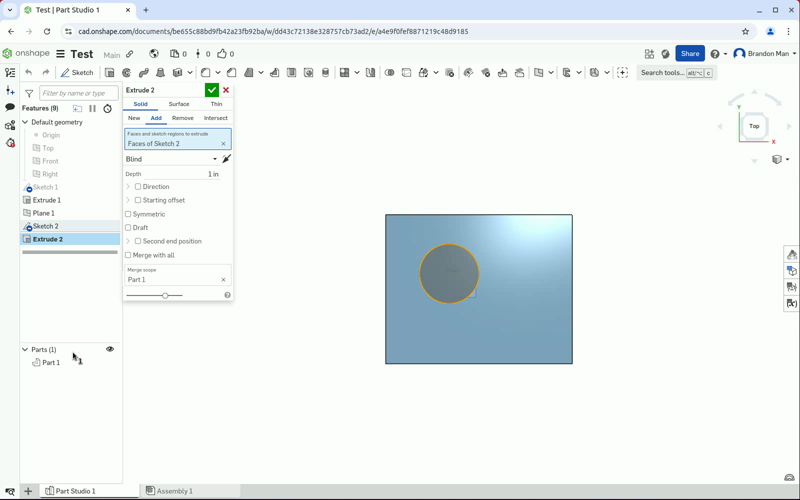
mouse_move(143, 106)
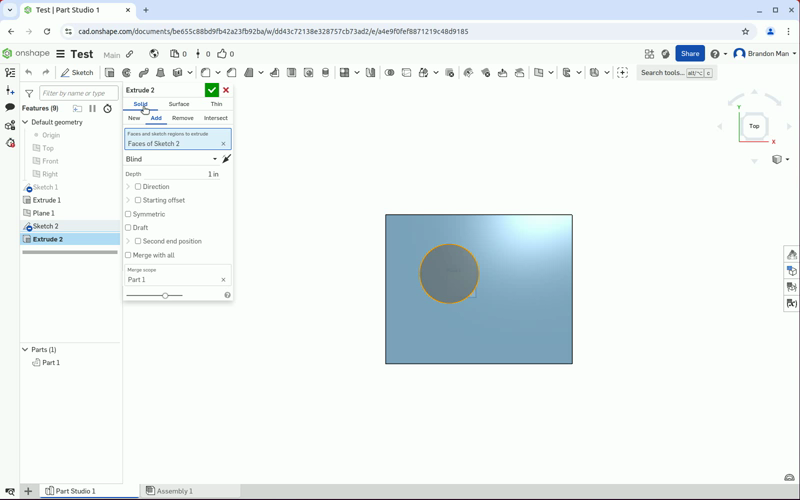
click(143, 106)
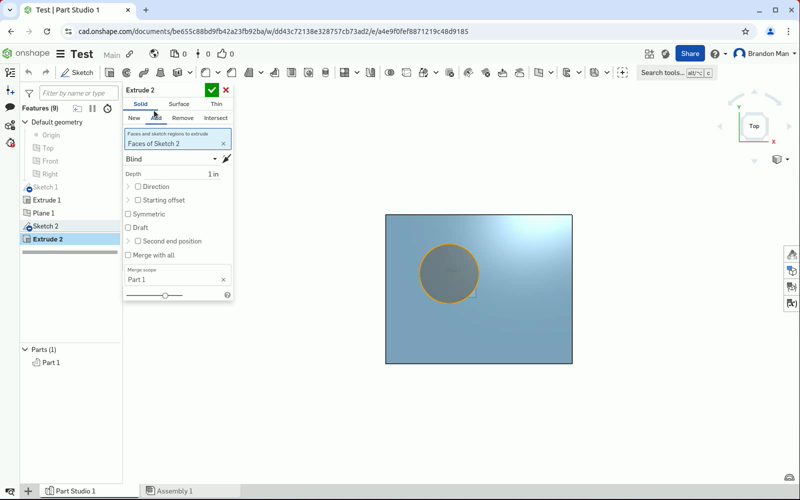
mouse_move(186, 120)
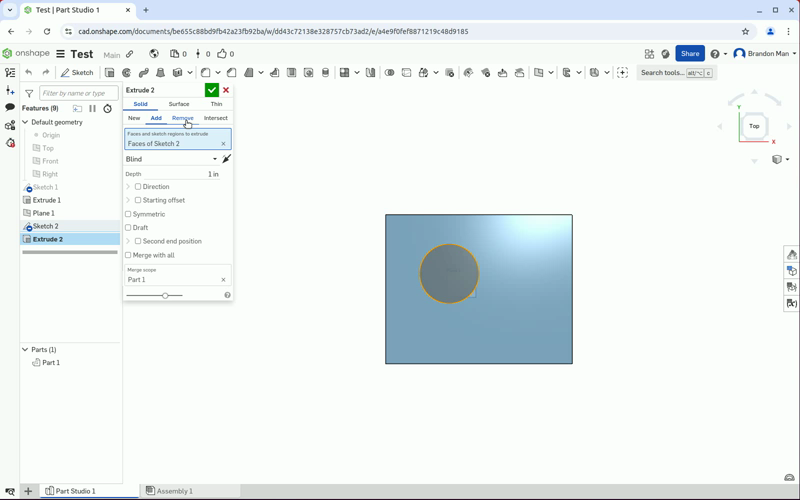
click(186, 120)
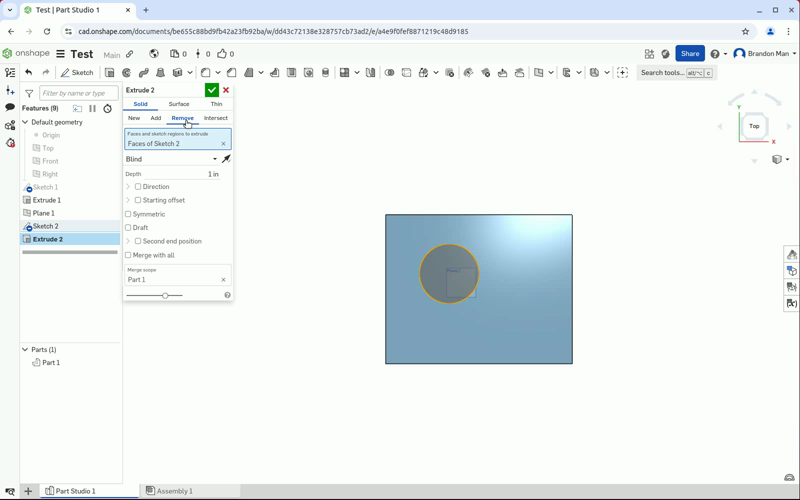
key(tab, 4)
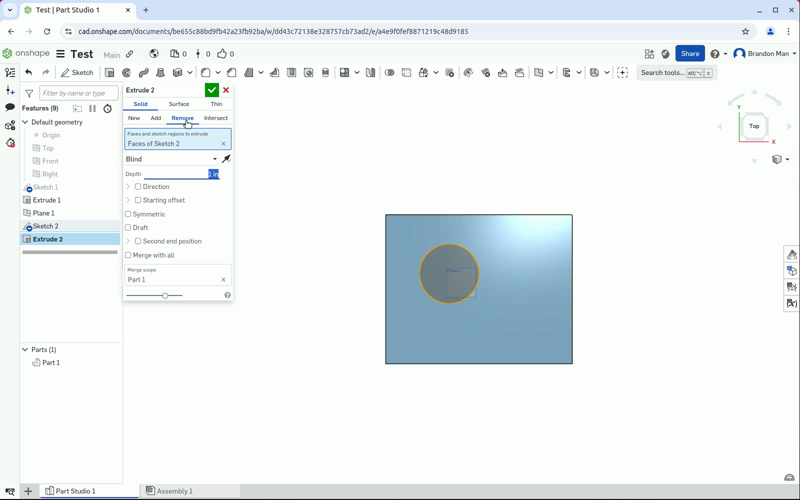
text(15.405)
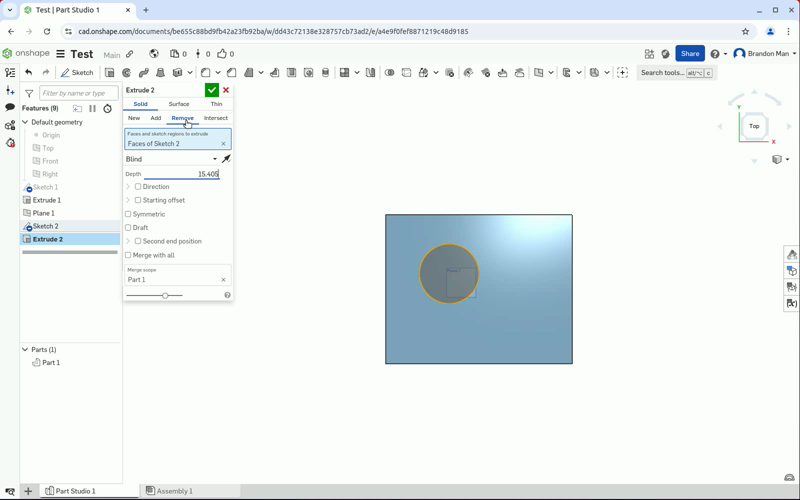
key(tab, 6)
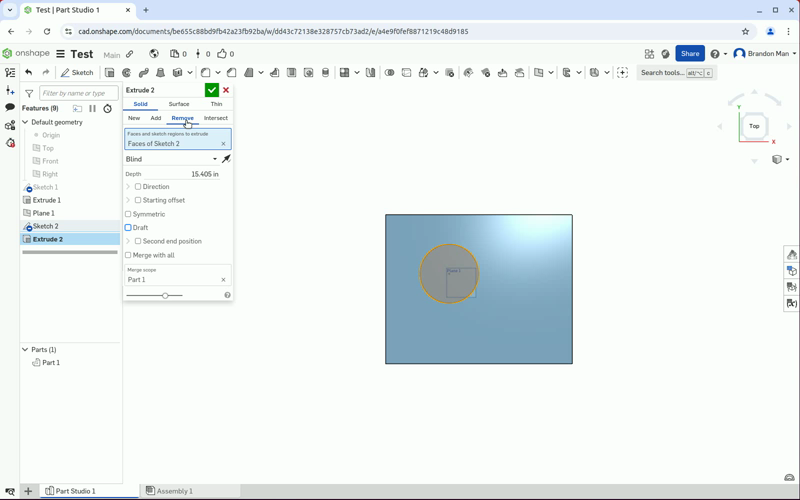
key(space)
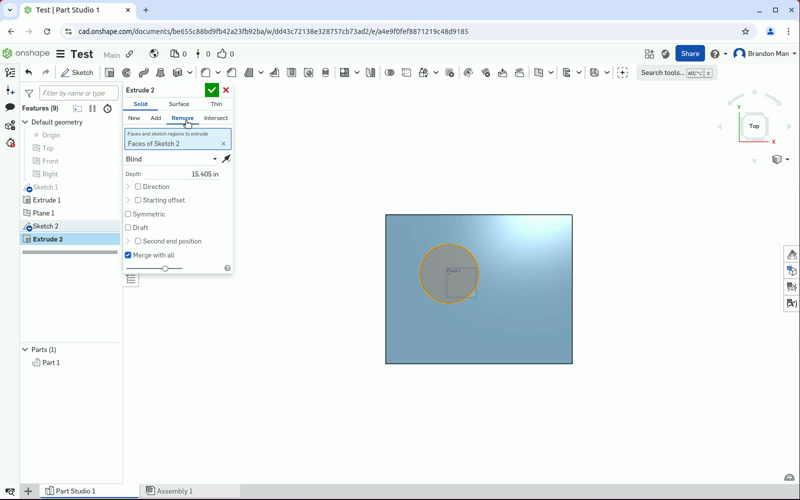
key(enter)
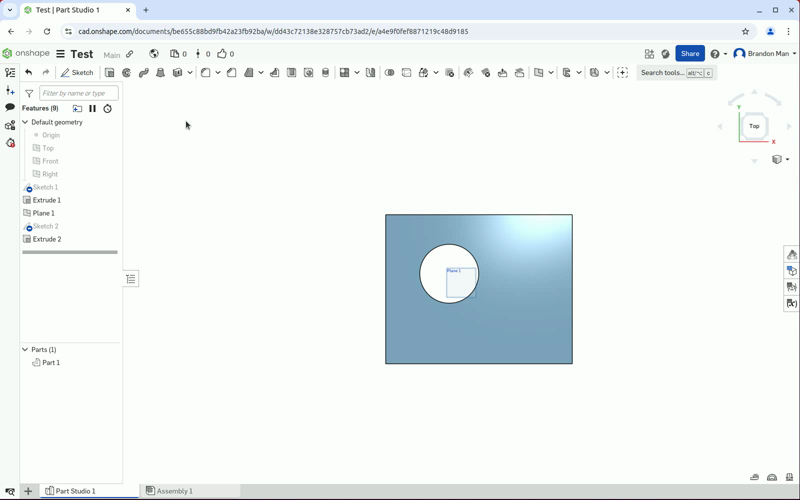
key(shift+h)
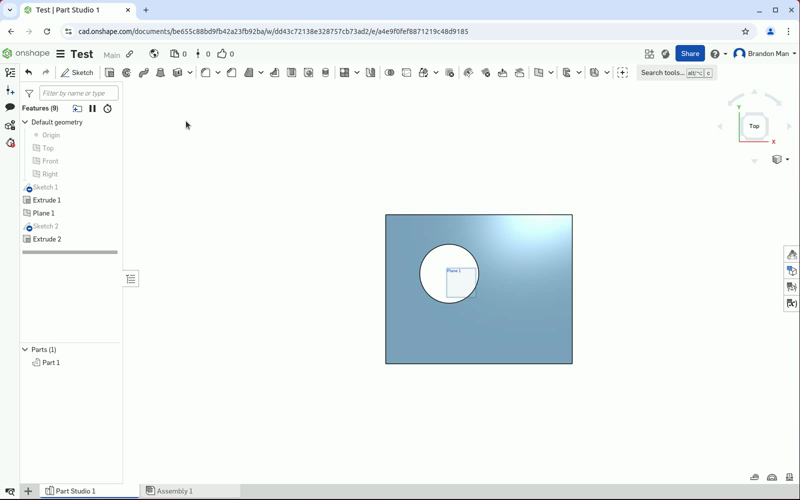
key(shift+h)
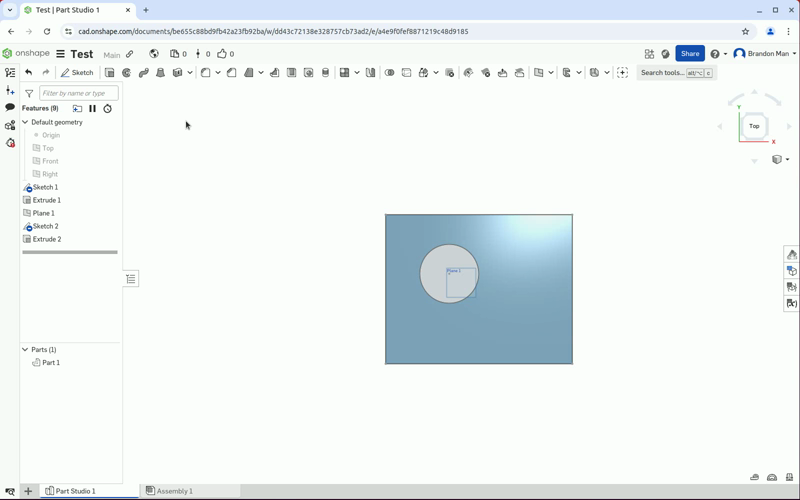
key(shift+7)
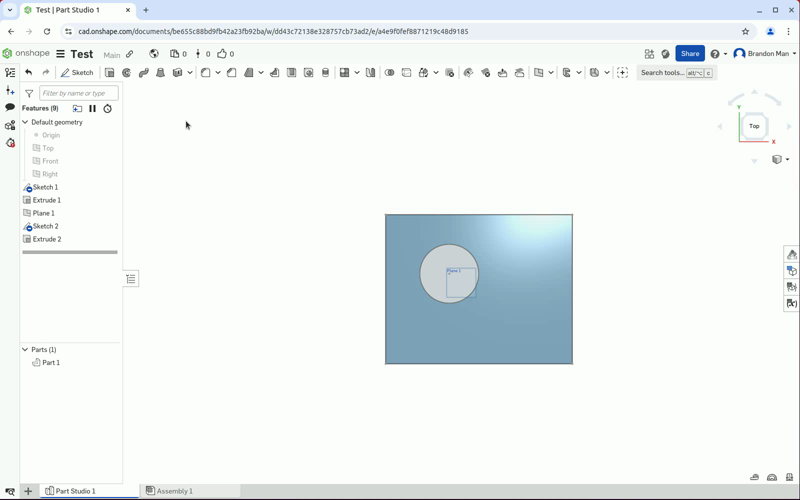
key(up, 3)
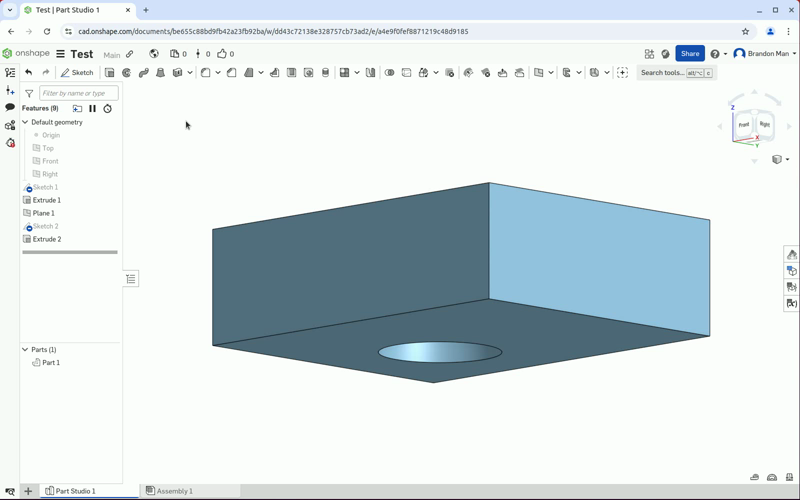
key(left, 3)
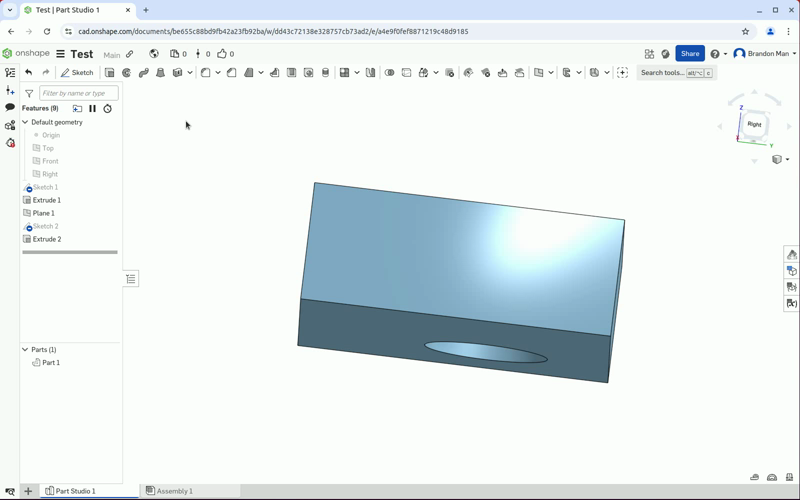
key(right, 3)
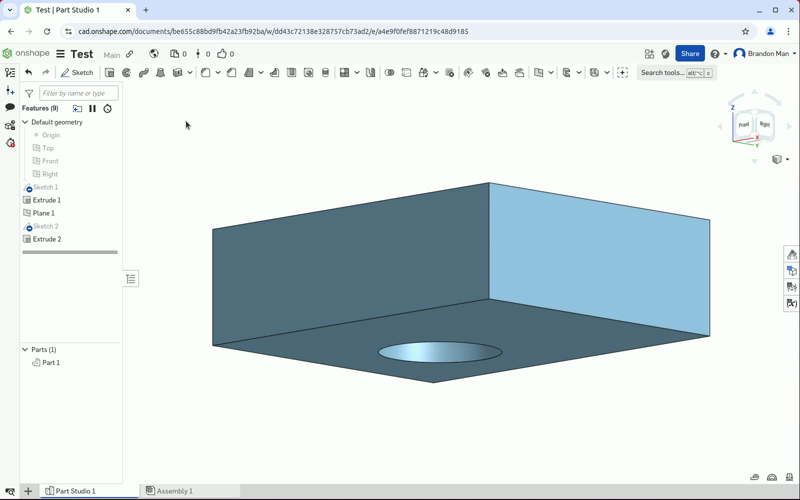
key(down, 3)
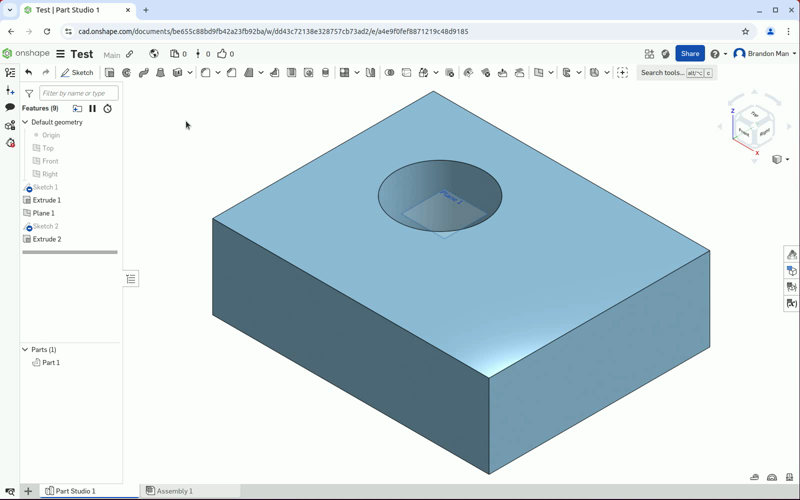
mouse_move(73, 189)
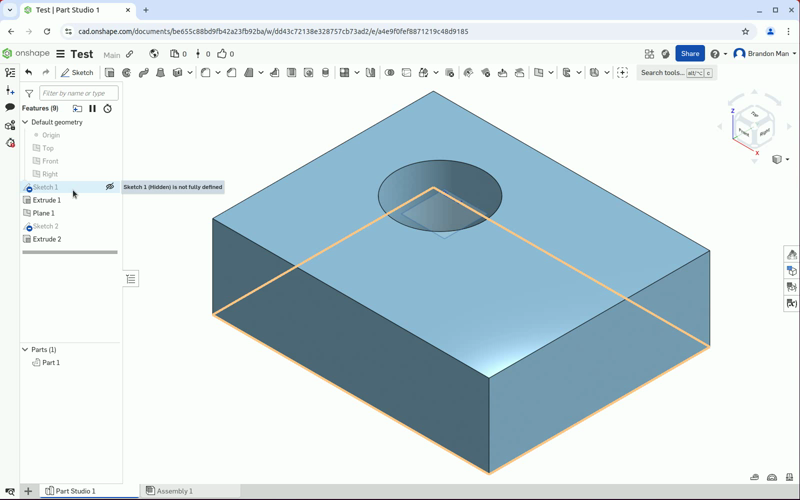
click(73, 189)